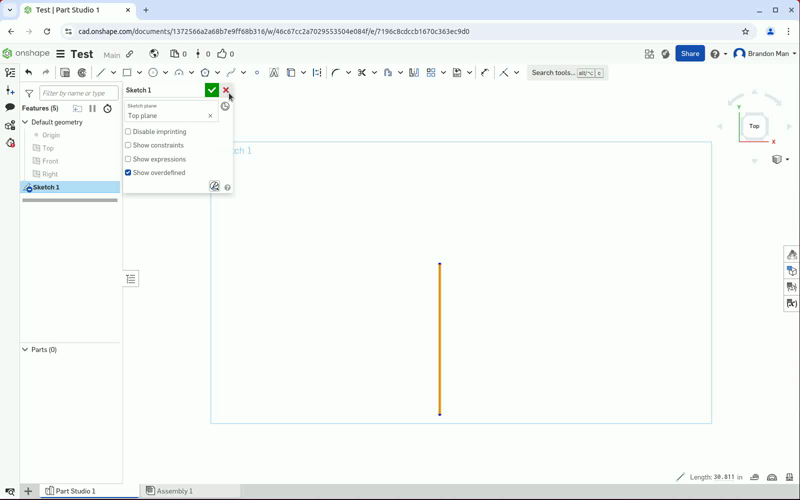
key(shift+h)
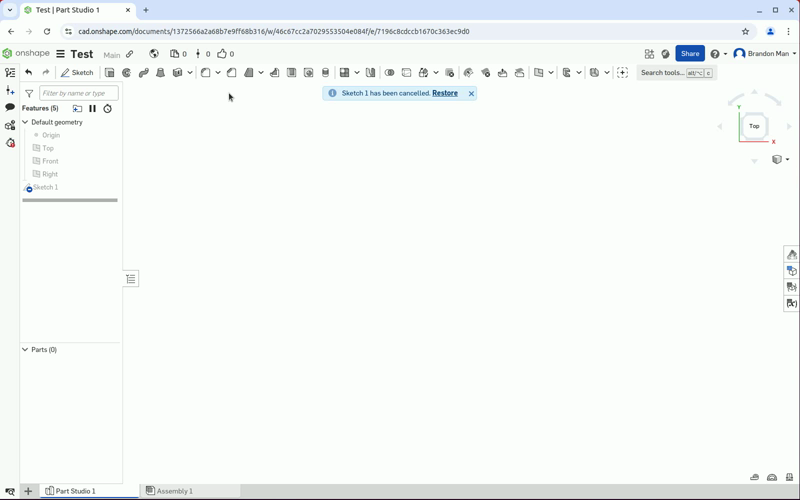
mouse_move(73, 352)
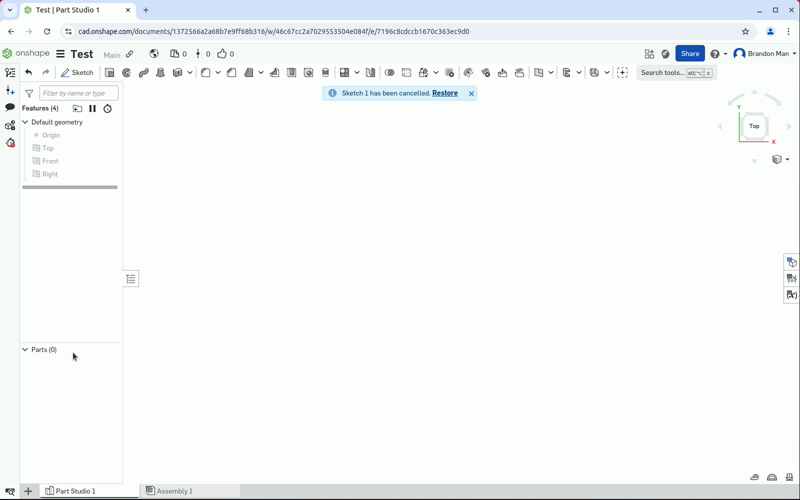
key(y)
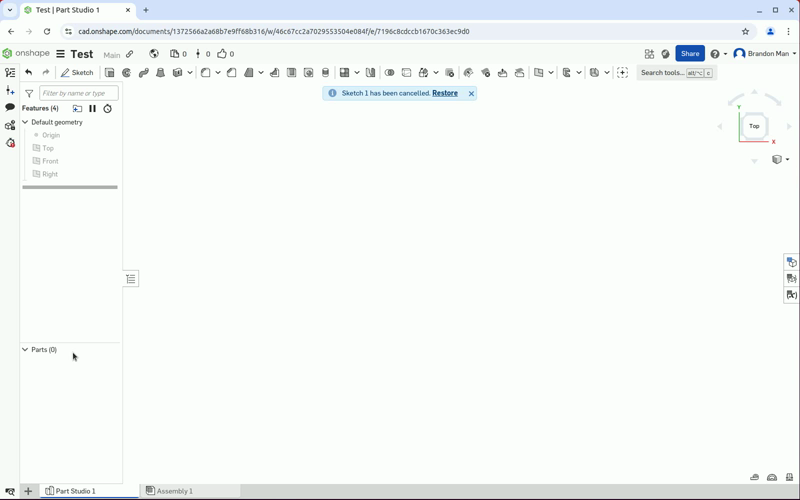
key(shift+p)
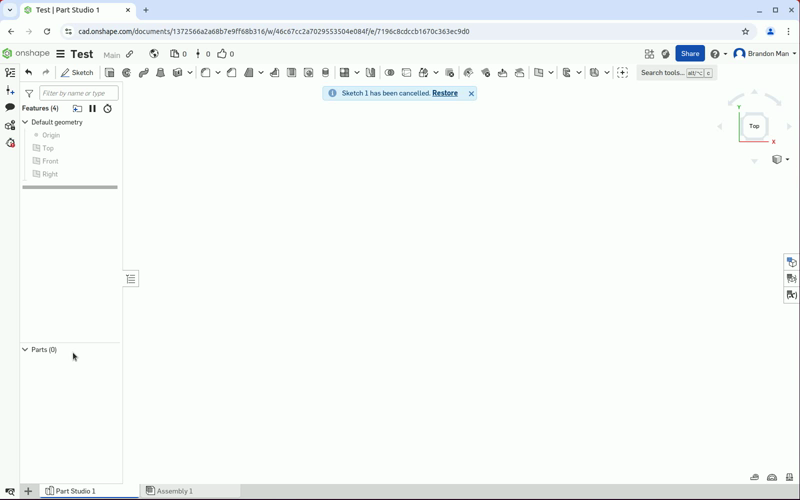
key(space)
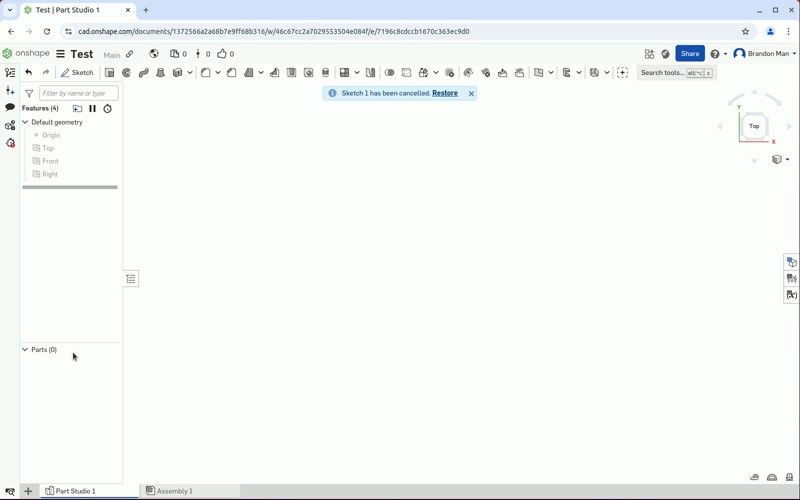
key_down(shift)
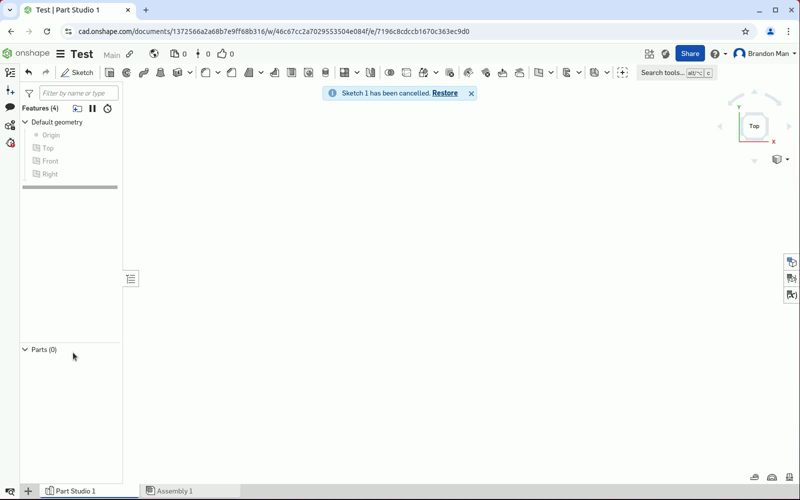
key(up)
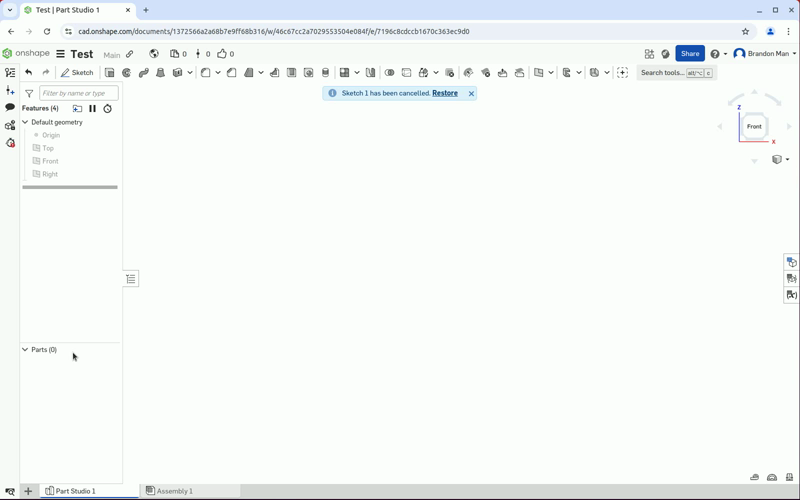
key_up(shift)
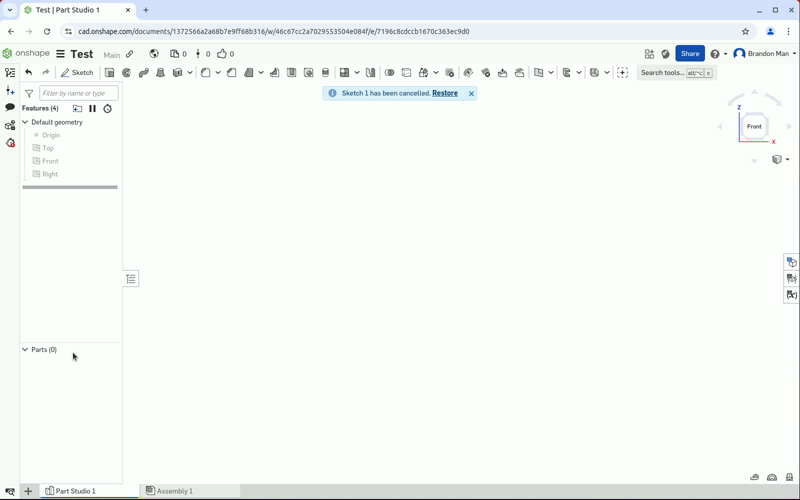
key(space)
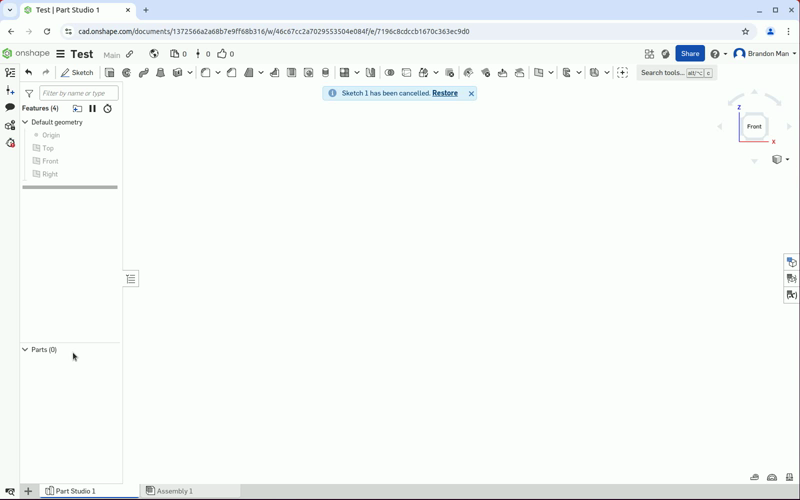
key_down(shift)
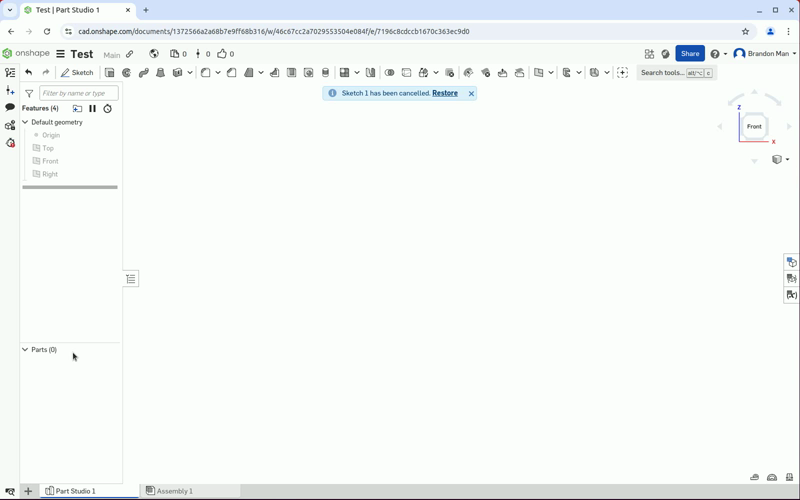
key(left)
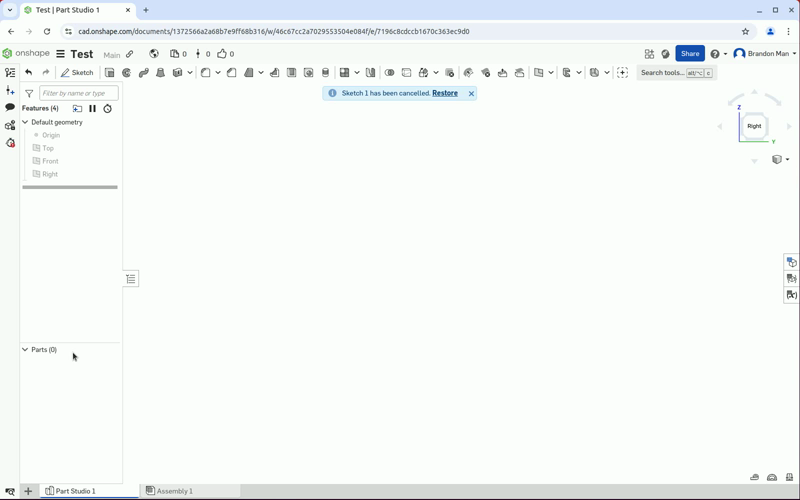
key_up(shift)
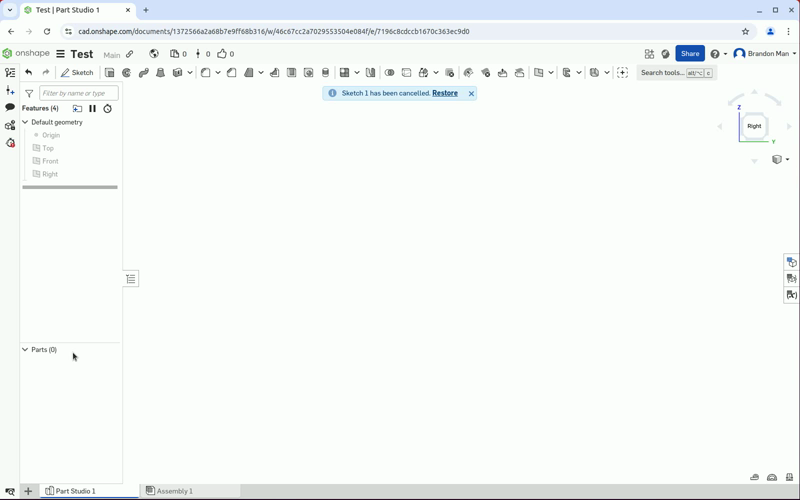
mouse_move(73, 352)
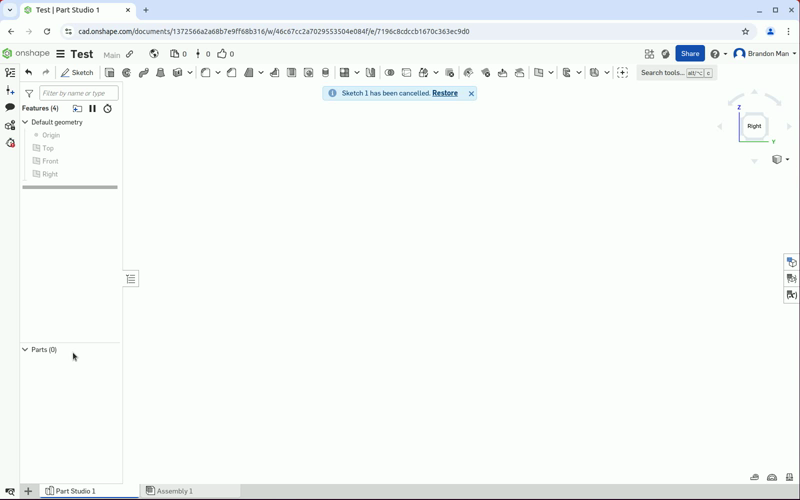
key(shift+y)
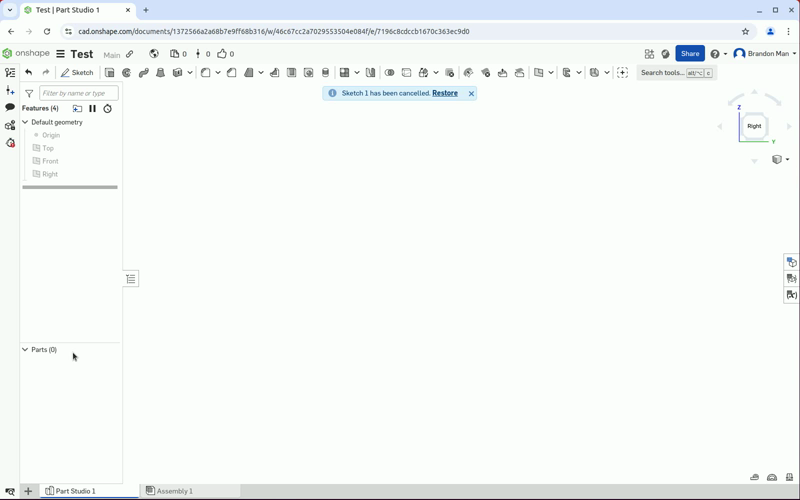
key(shift+s)
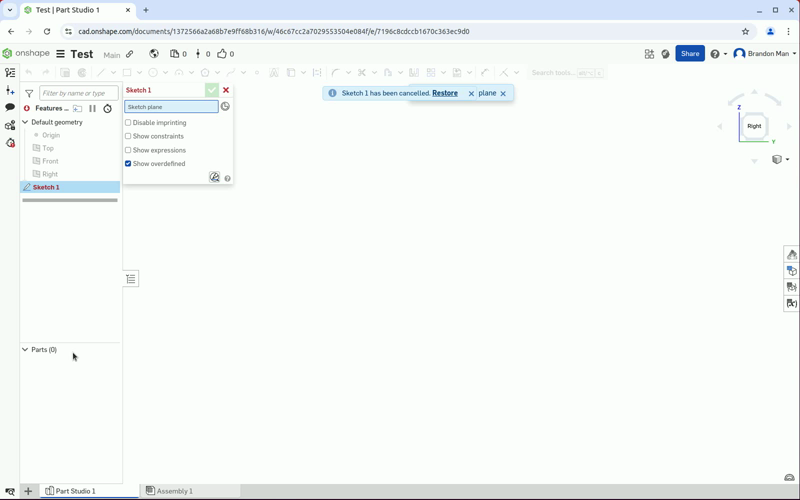
mouse_move(73, 176)
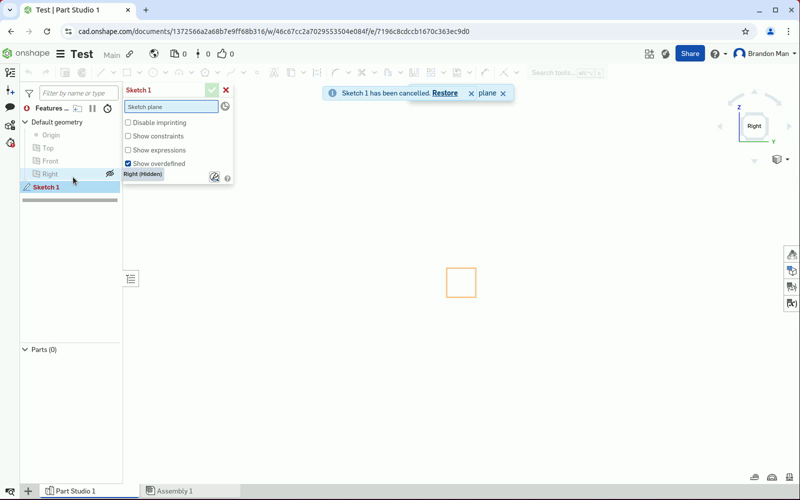
click(73, 176)
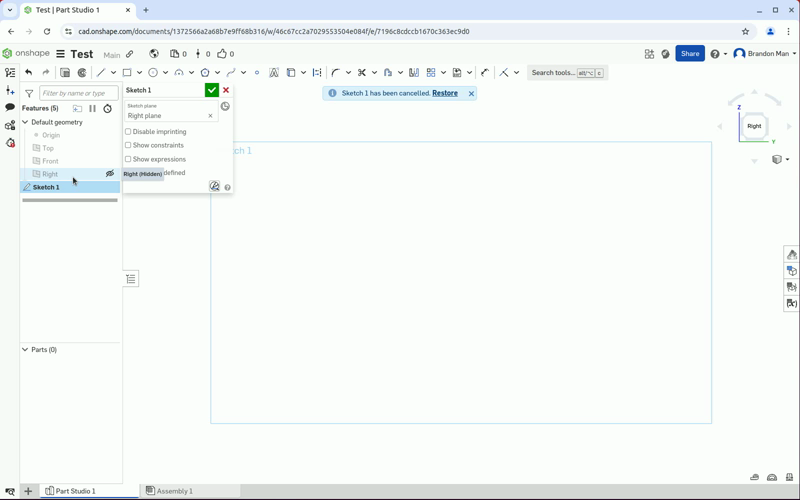
mouse_move(73, 352)
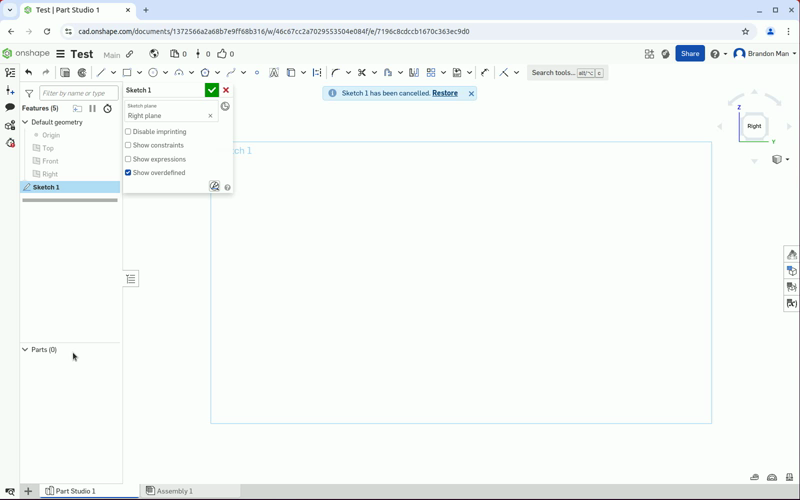
key(y)
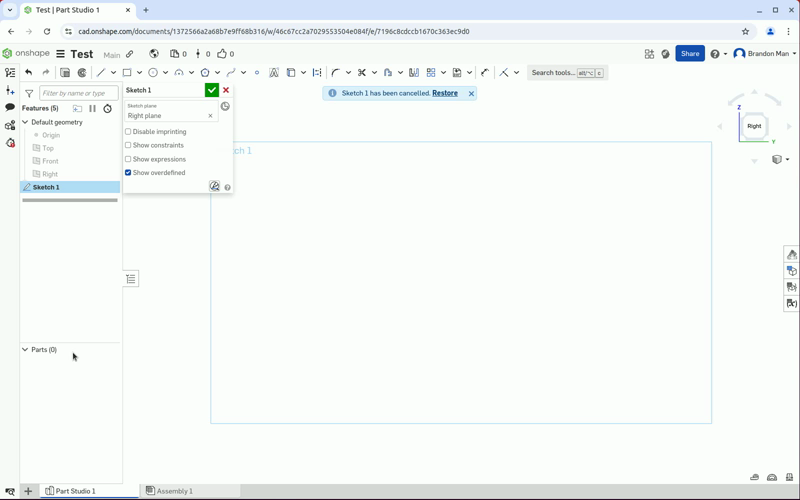
key(l)
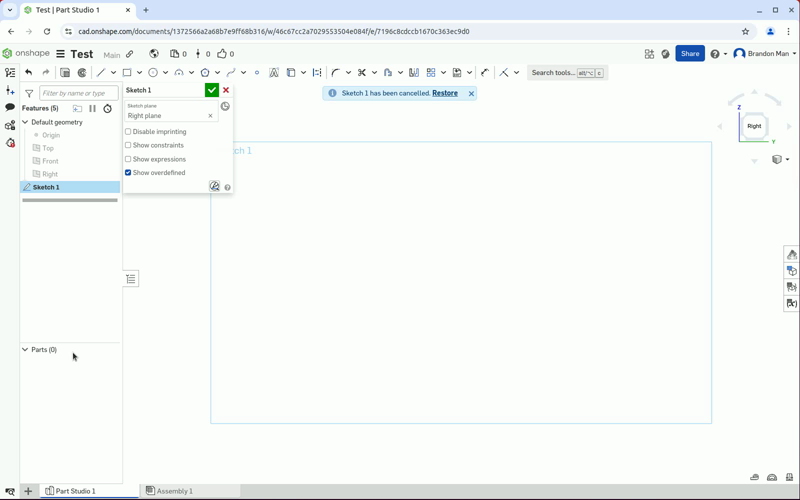
key_down(shift)
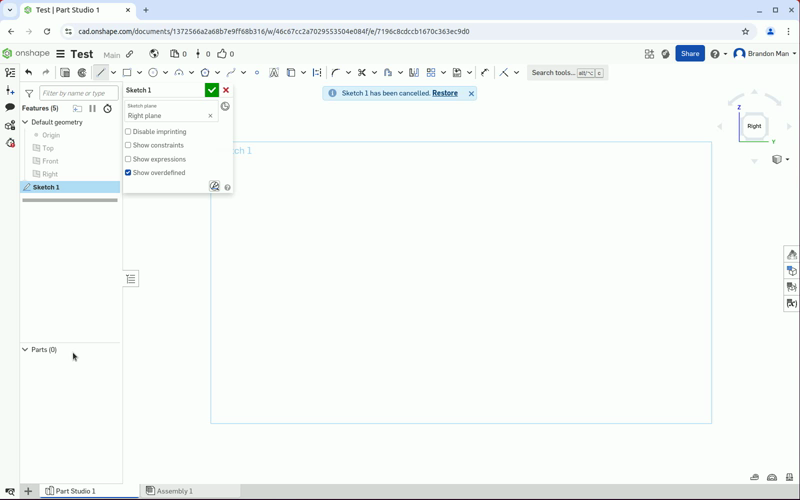
mouse_move(460, 282)
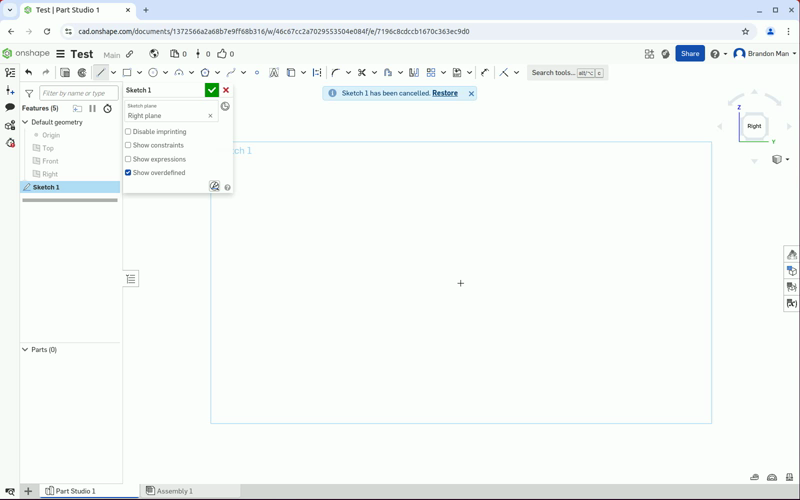
click(460, 282)
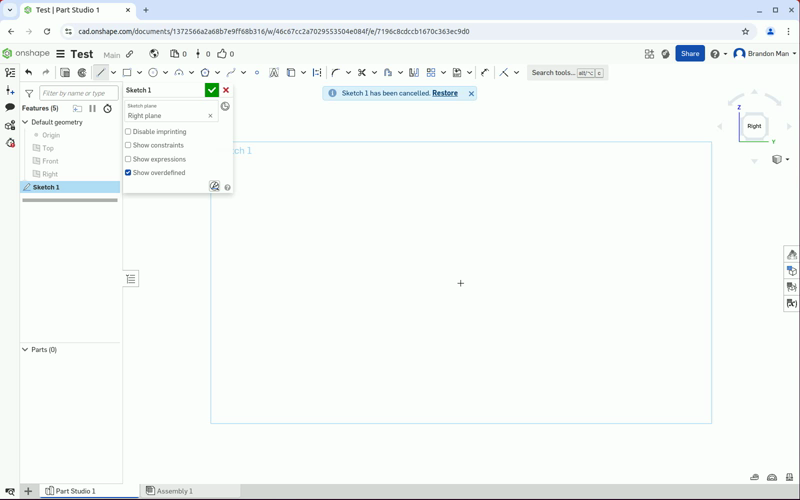
key_up(shift)
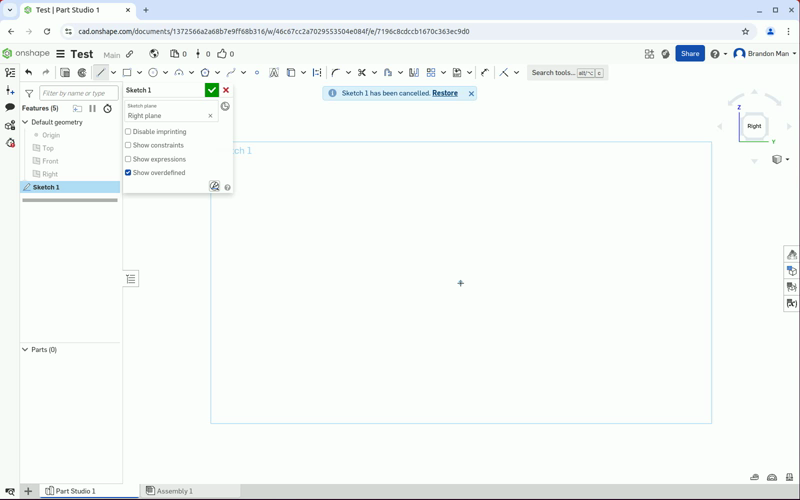
key_down(shift)
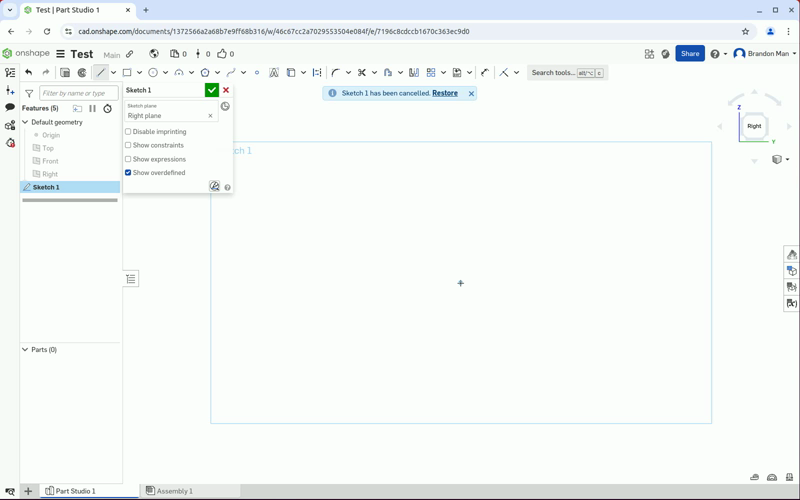
mouse_move(573, 282)
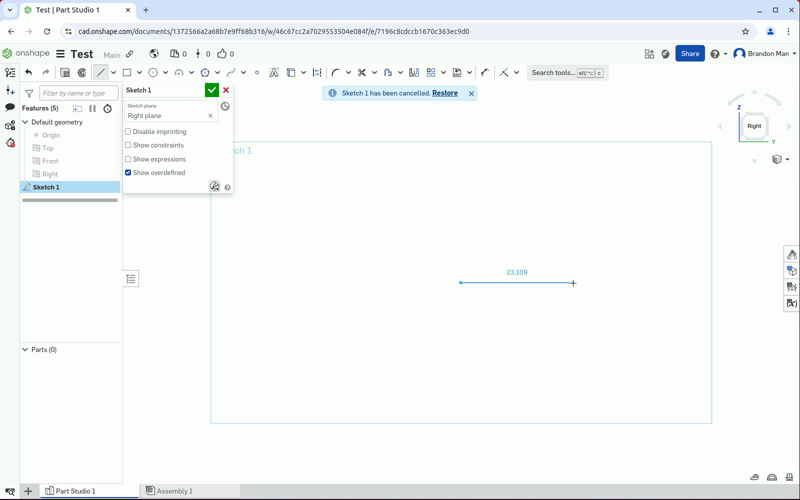
click(573, 282)
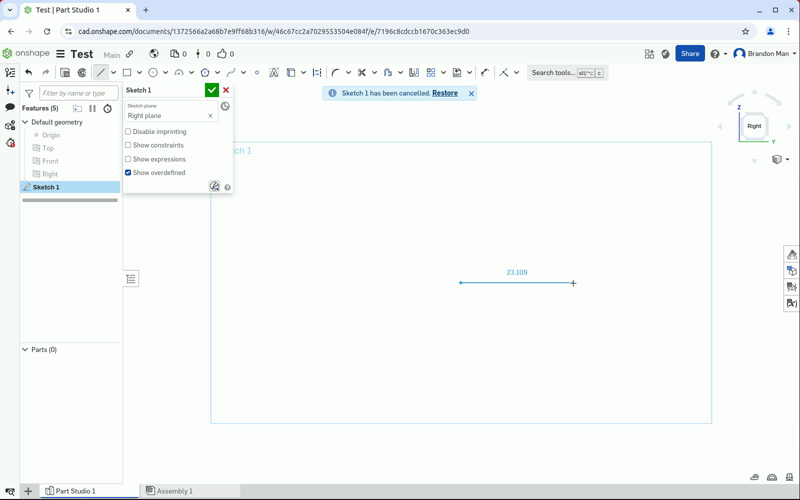
key_up(shift)
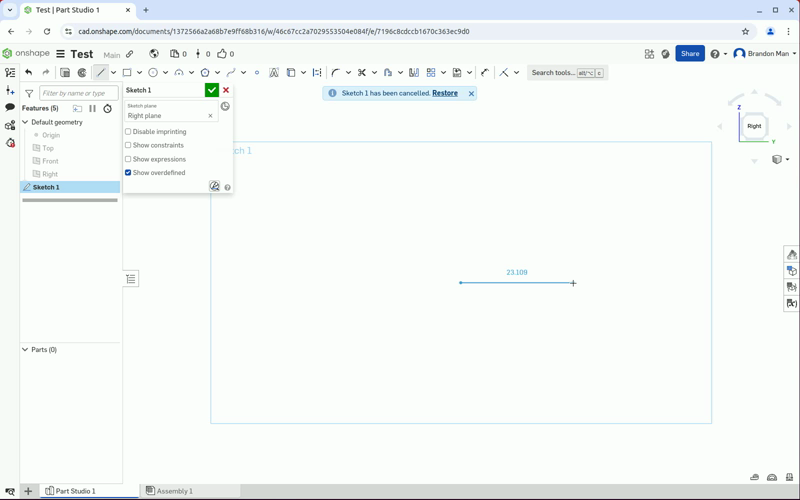
key_down(shift)
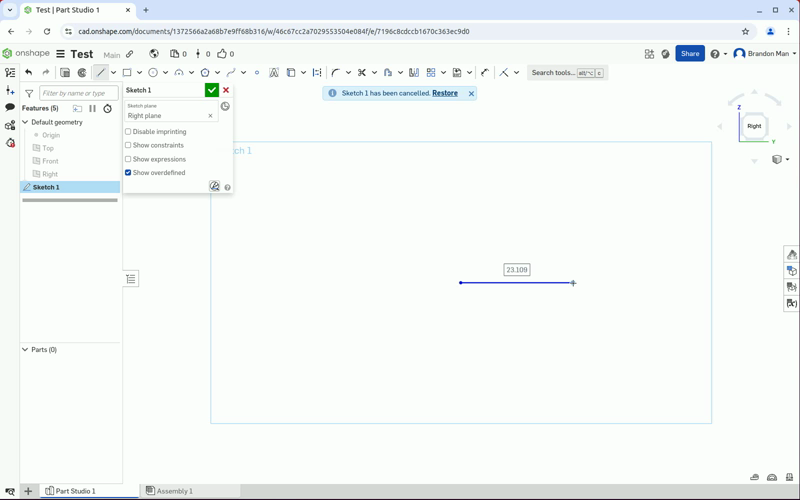
mouse_move(573, 170)
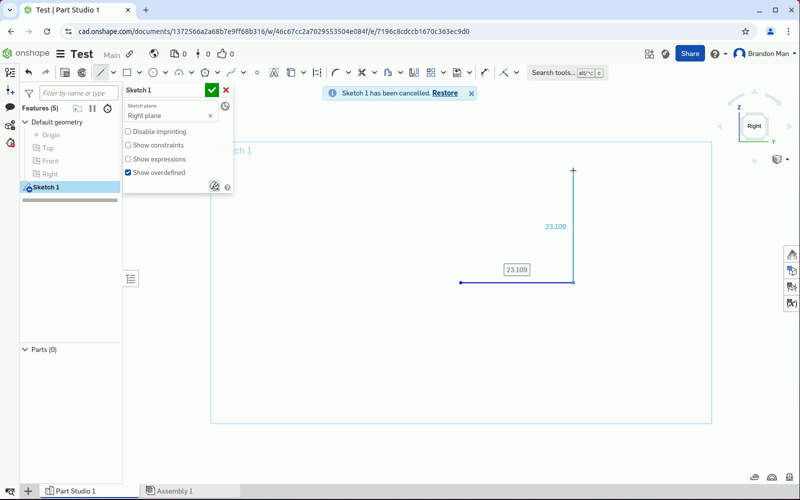
click(573, 170)
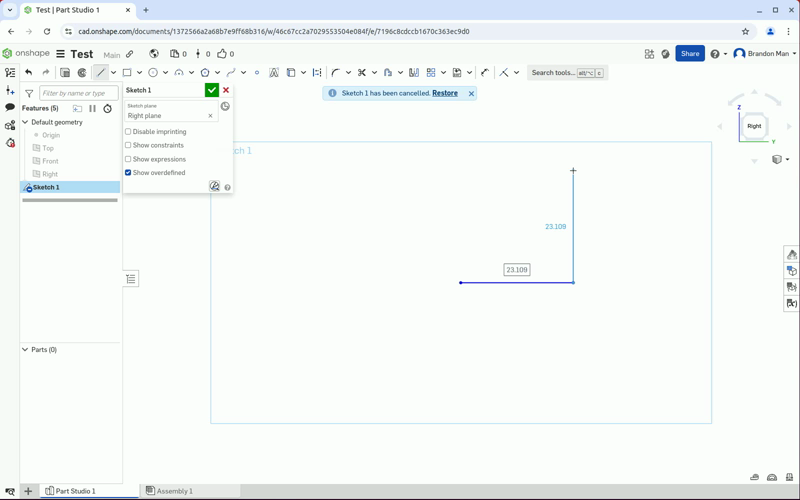
key_up(shift)
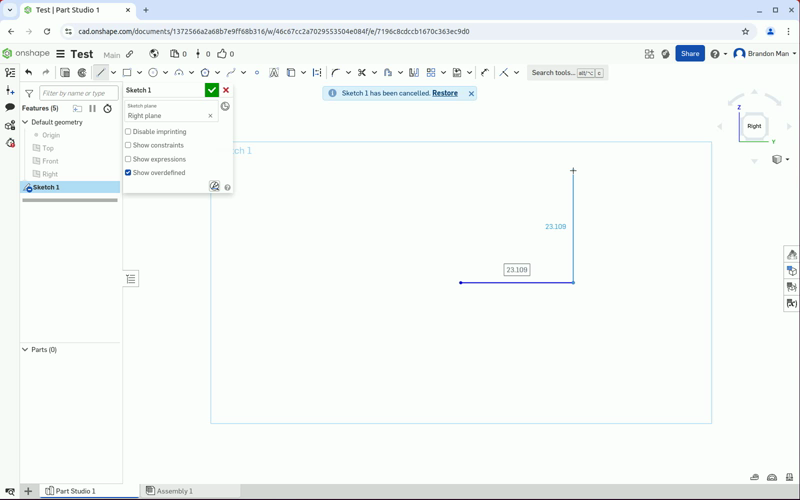
key_down(shift)
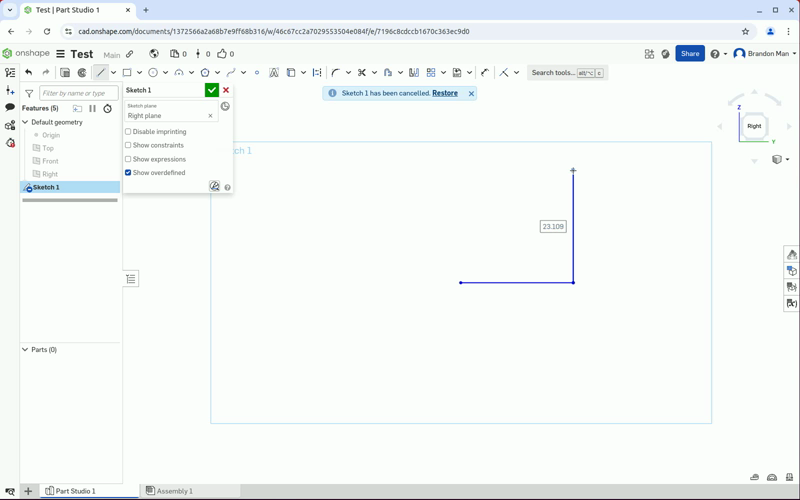
mouse_move(460, 170)
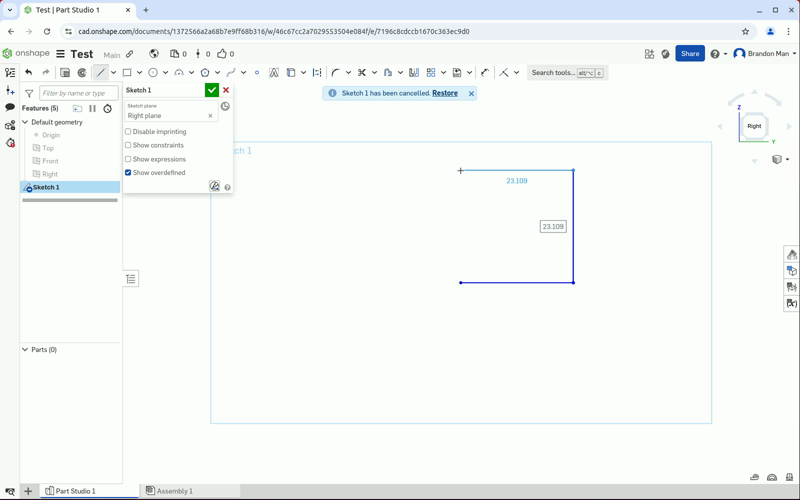
click(460, 170)
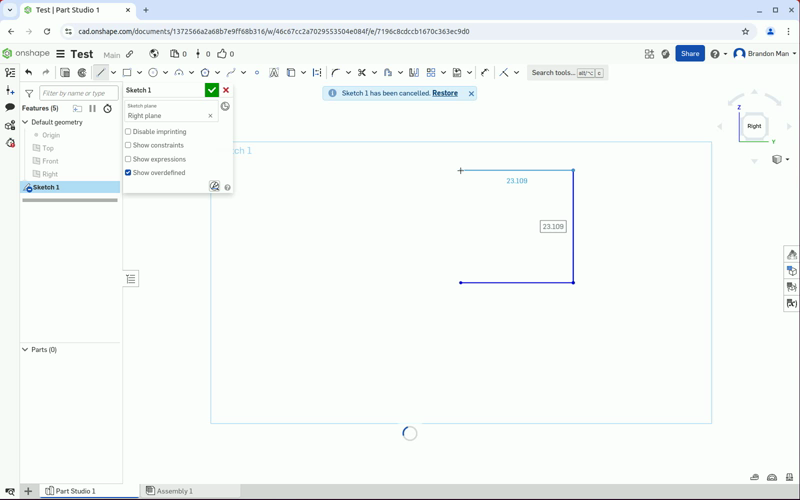
key_up(shift)
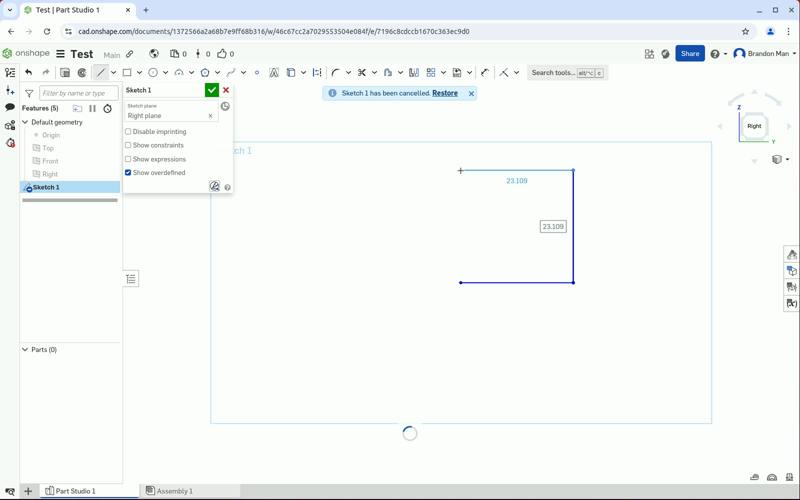
key_down(shift)
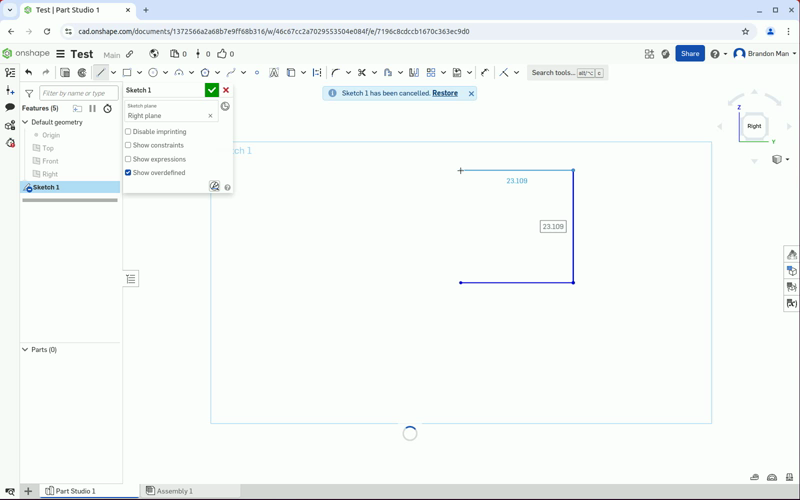
mouse_move(460, 282)
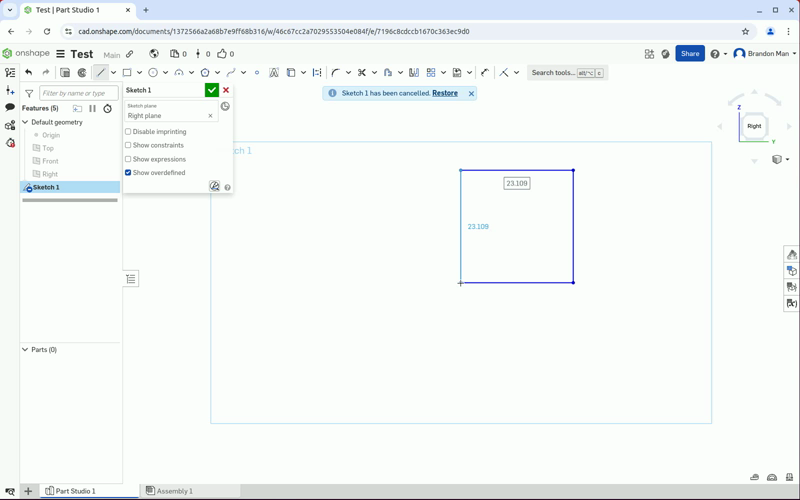
key_up(shift)
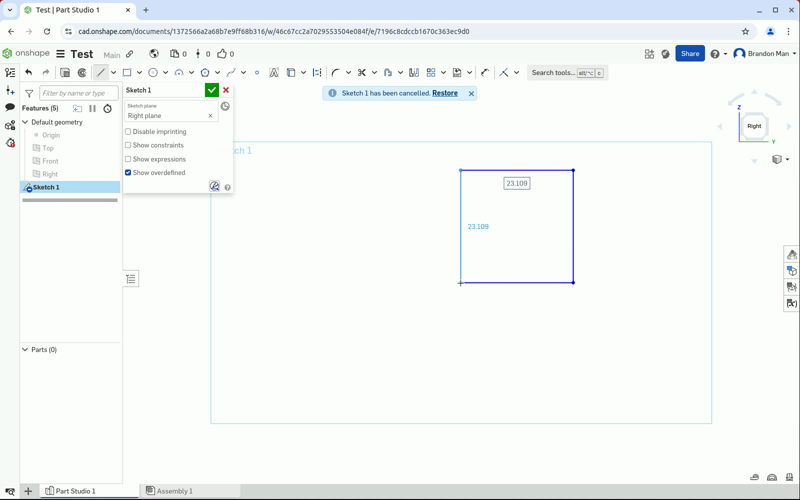
click(460, 282)
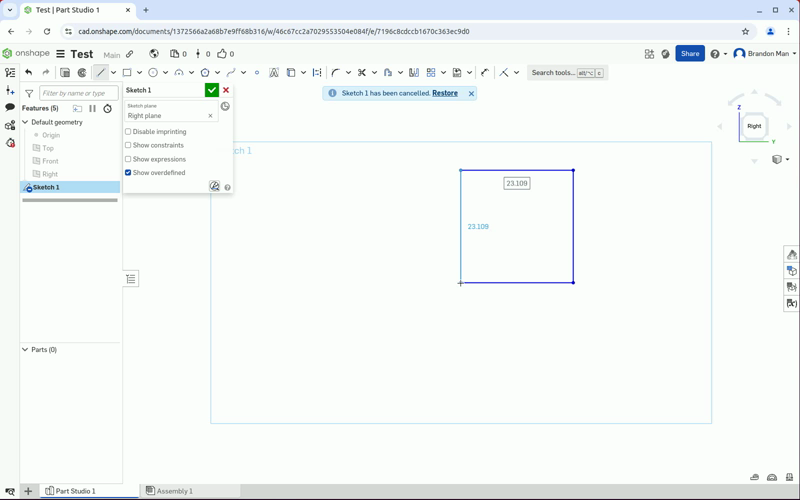
key(esc)
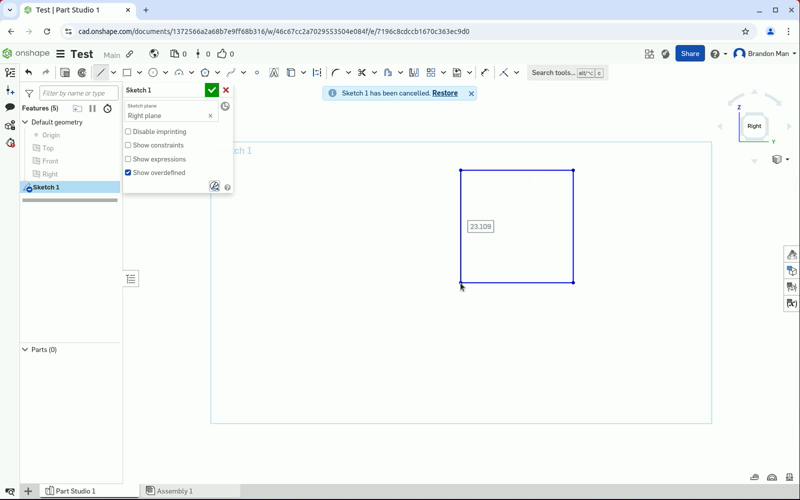
mouse_move(494, 251)
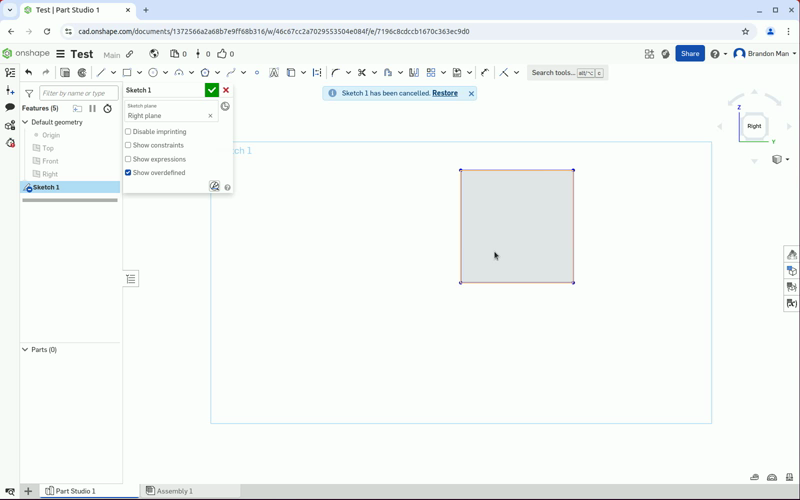
click(494, 251)
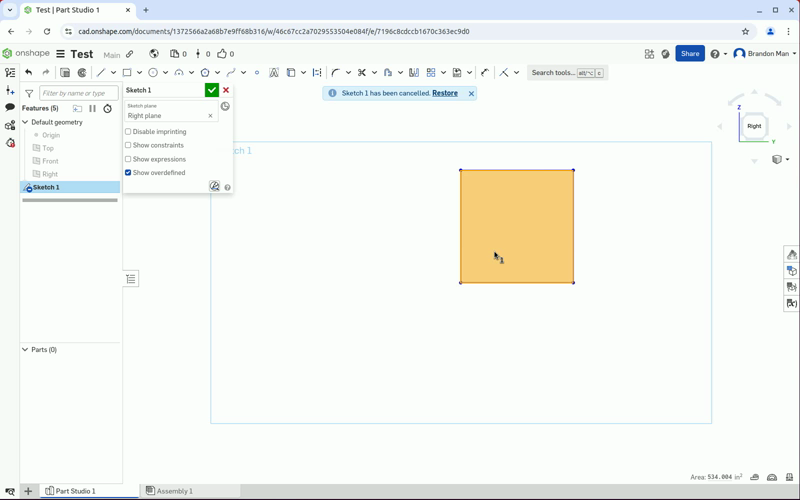
mouse_move(73, 352)
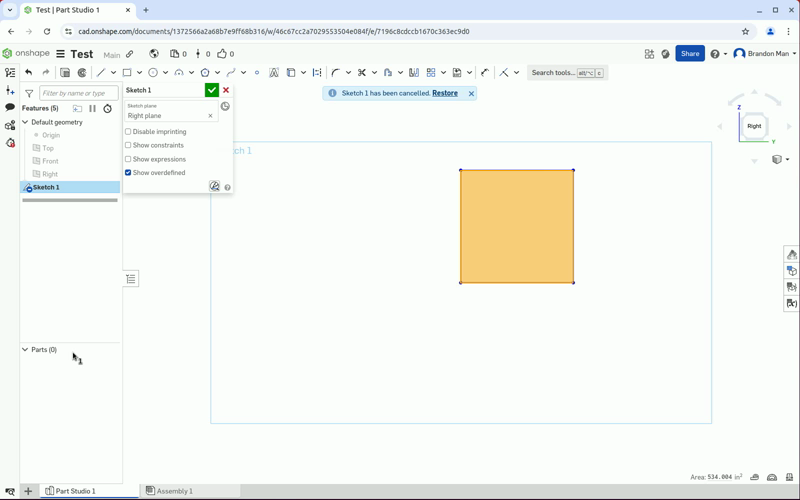
key(shift+y)
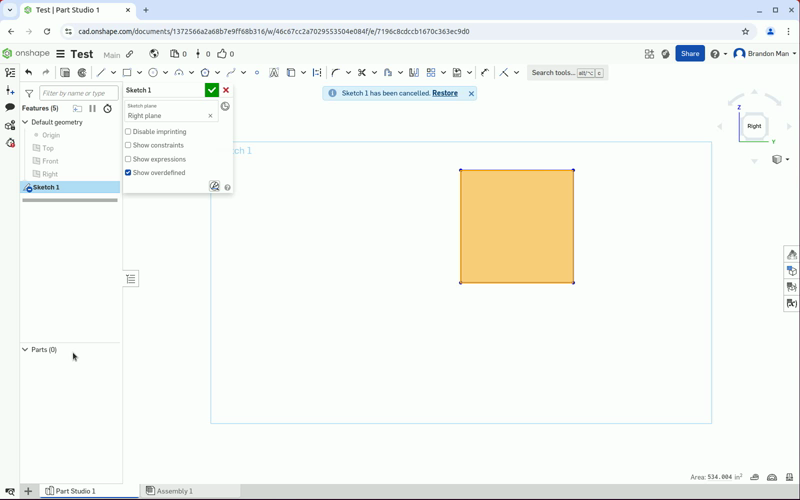
key(shift+e)
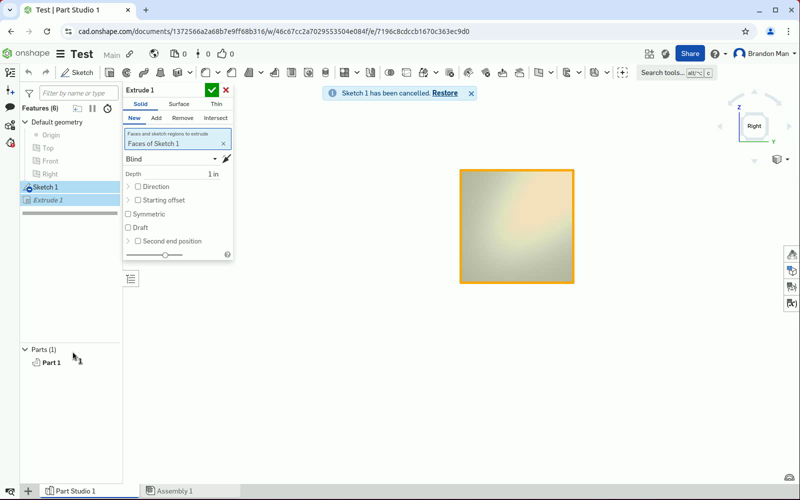
mouse_move(143, 106)
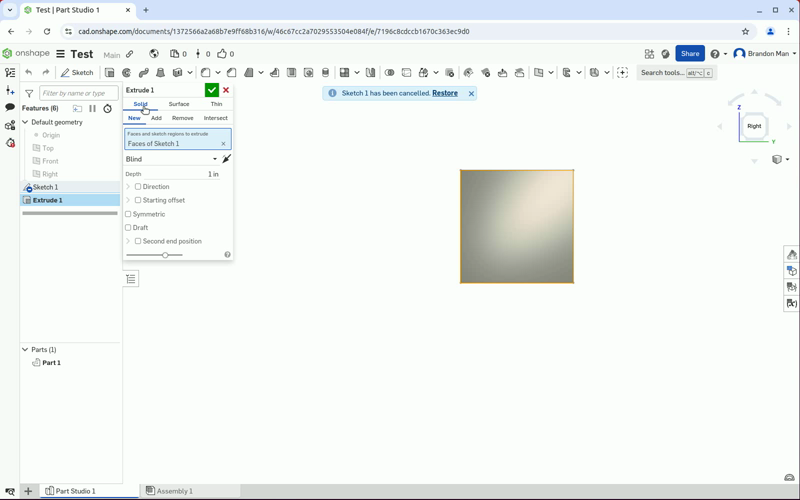
click(143, 106)
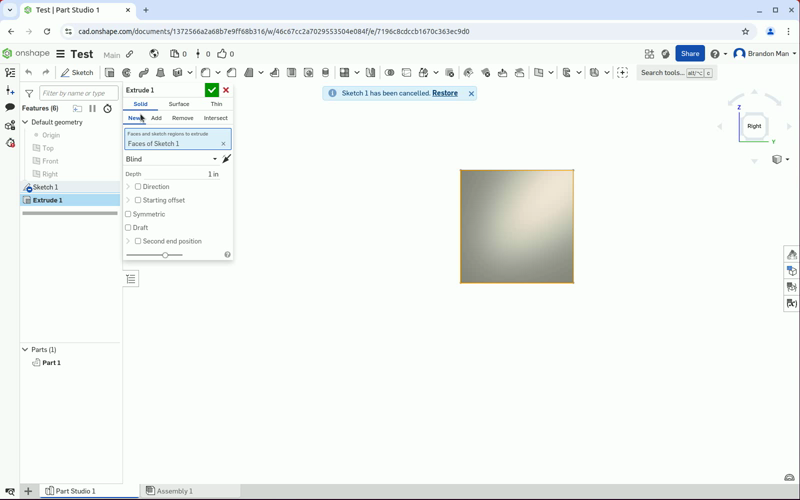
mouse_move(137, 120)
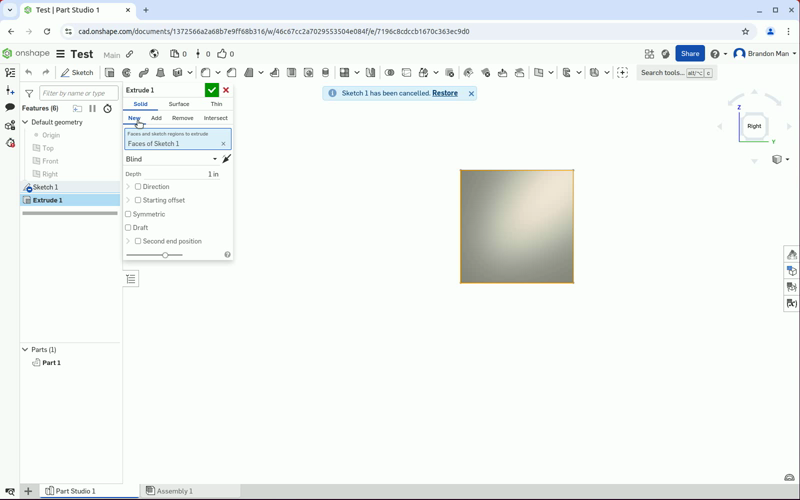
click(137, 120)
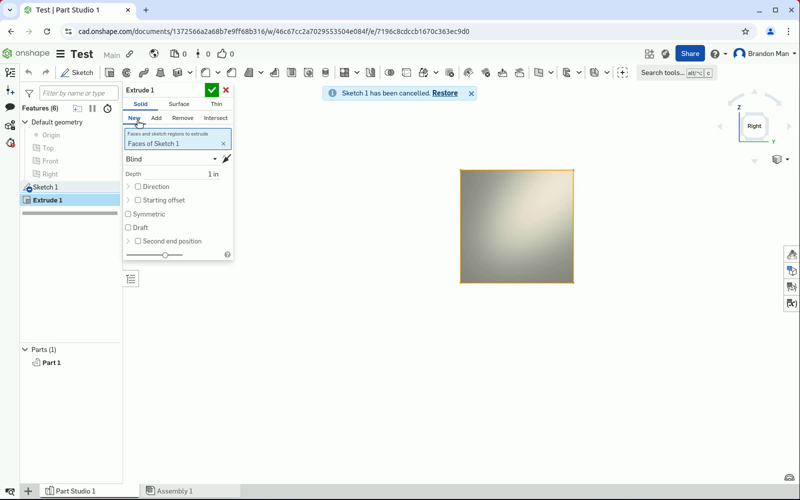
key(tab, 4)
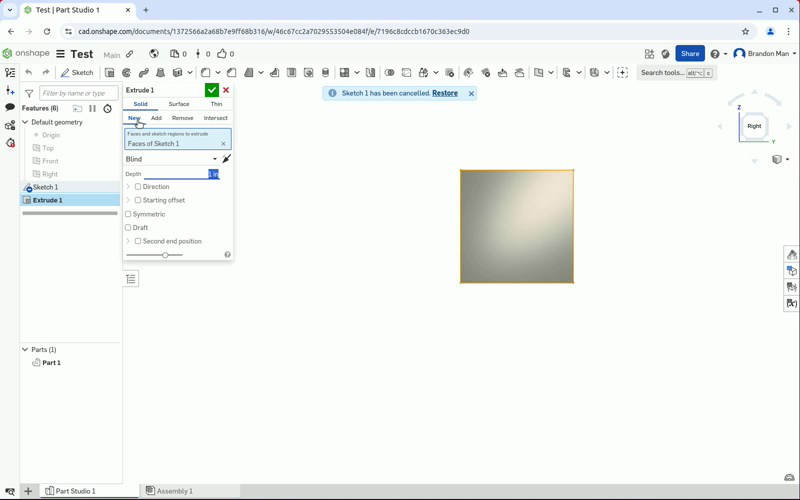
text(23.108)
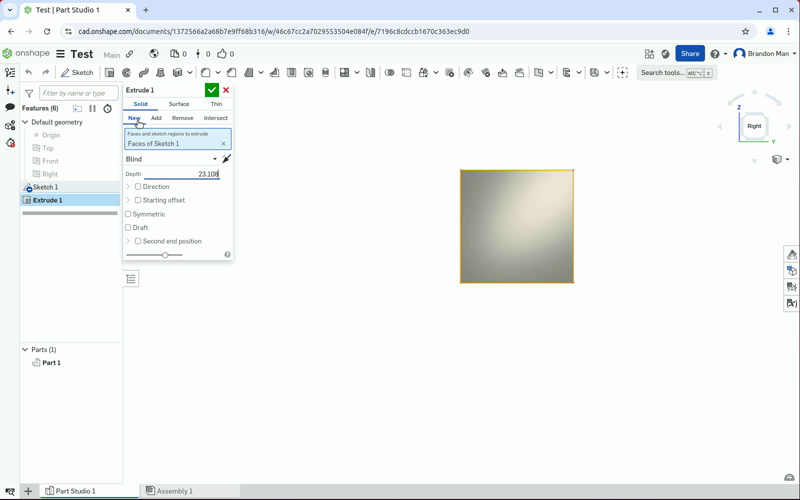
key(enter)
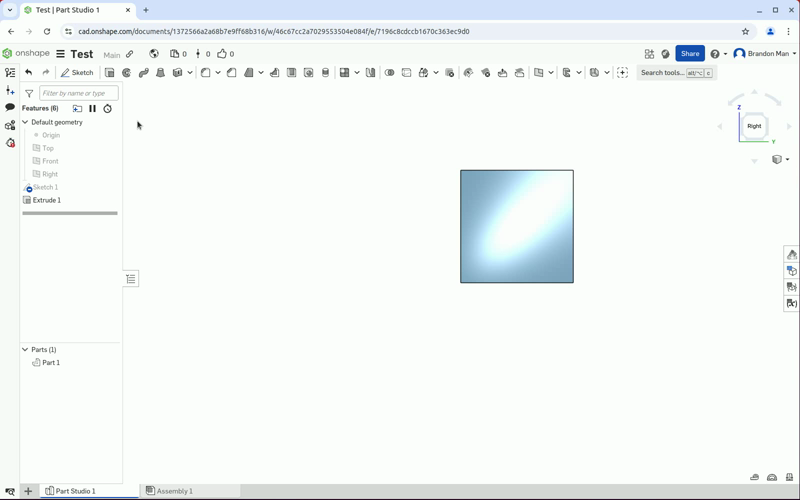
key(shift+h)
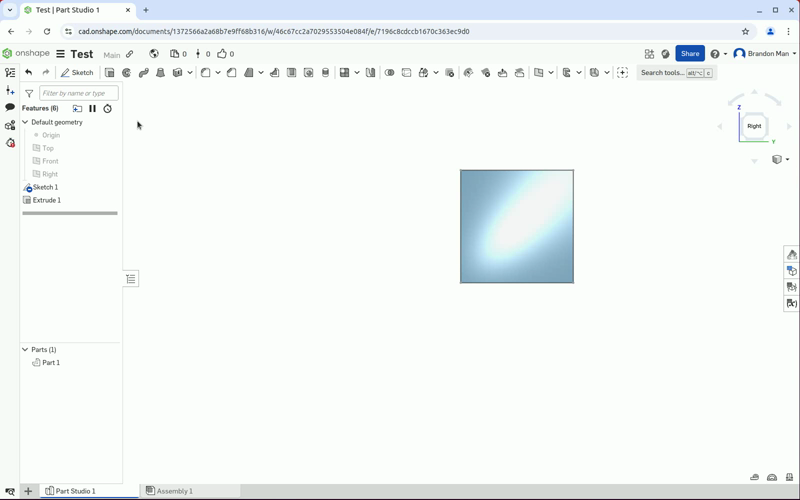
key(shift+h)
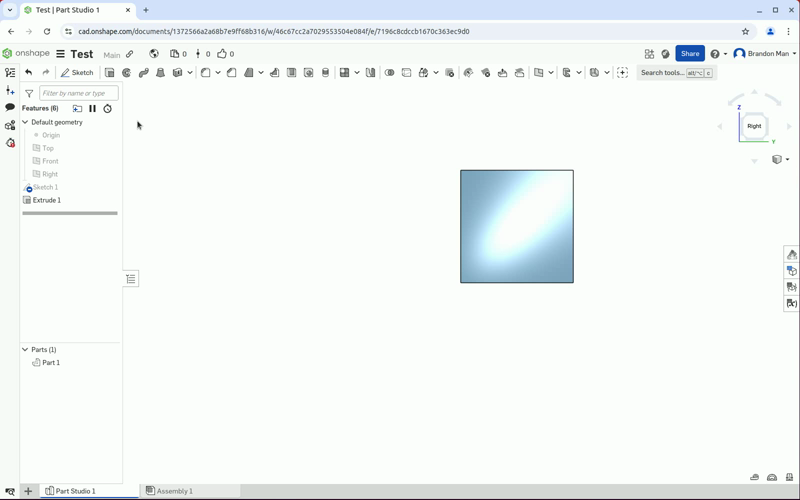
mouse_move(73, 189)
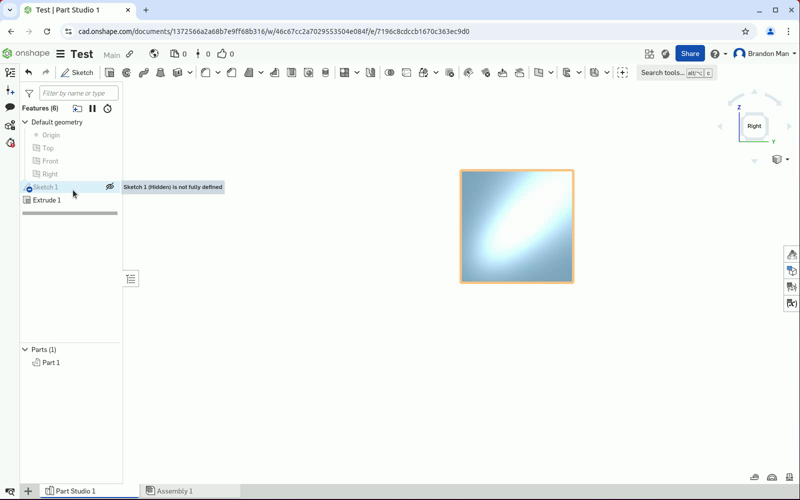
click(73, 189)
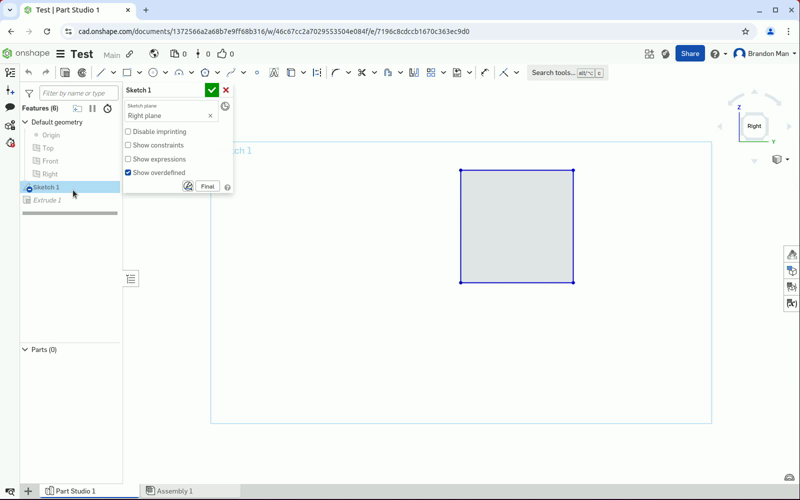
mouse_move(229, 92)
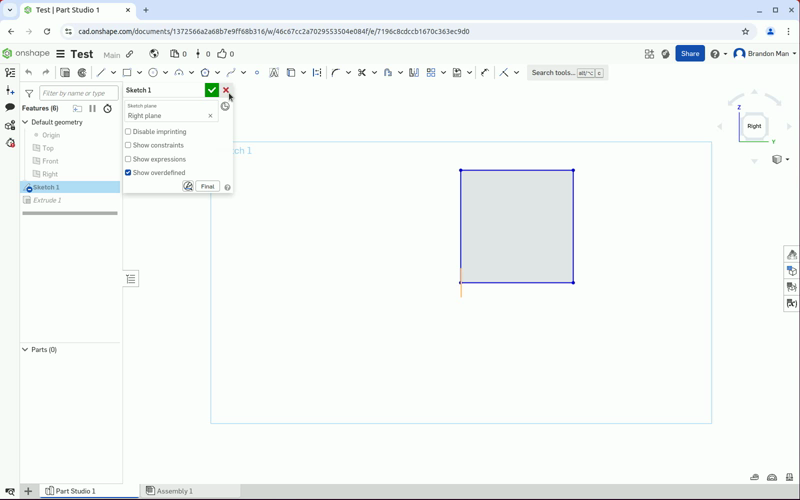
click(229, 92)
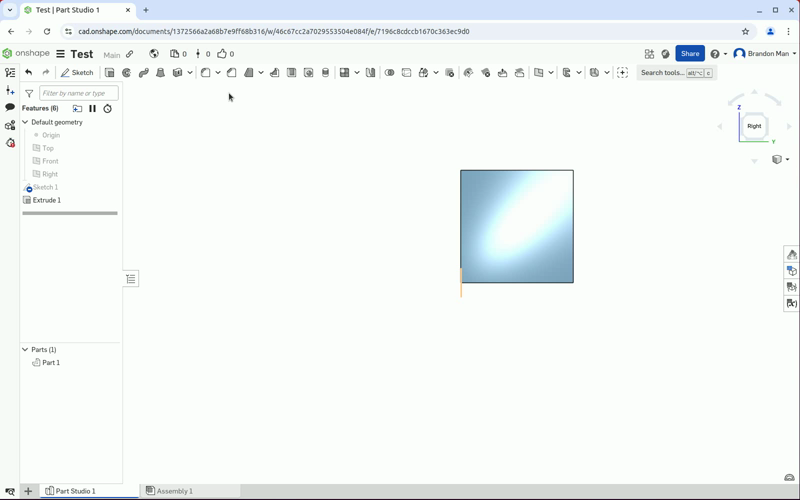
mouse_move(541, 75)
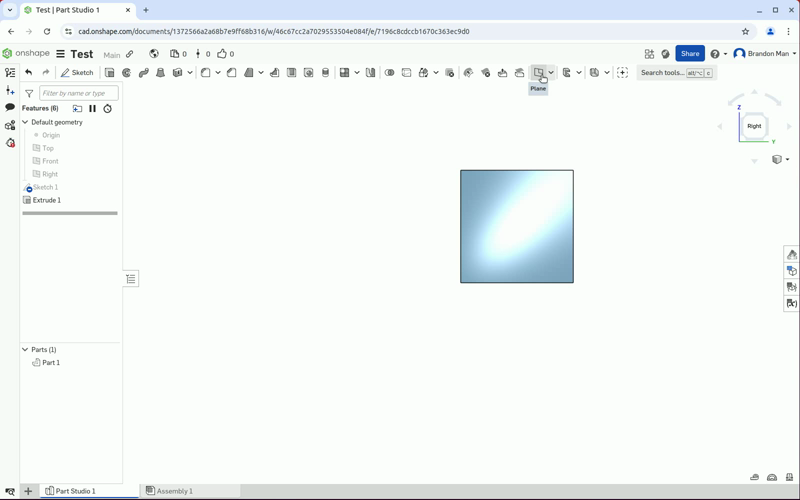
click(541, 75)
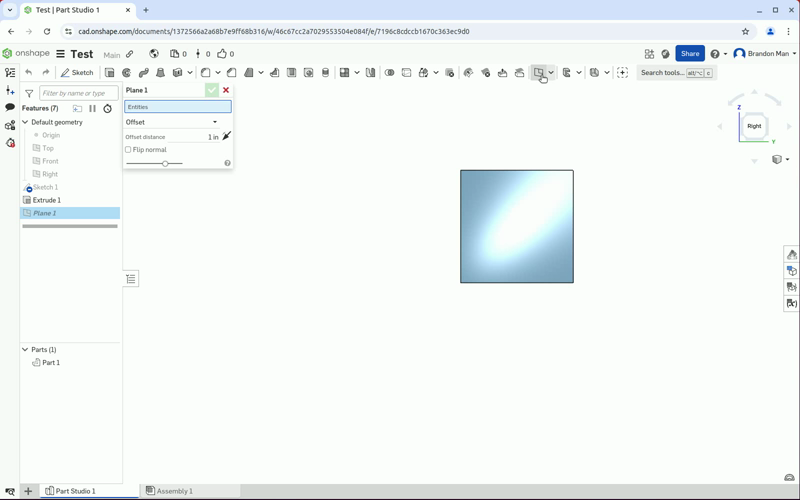
mouse_move(73, 176)
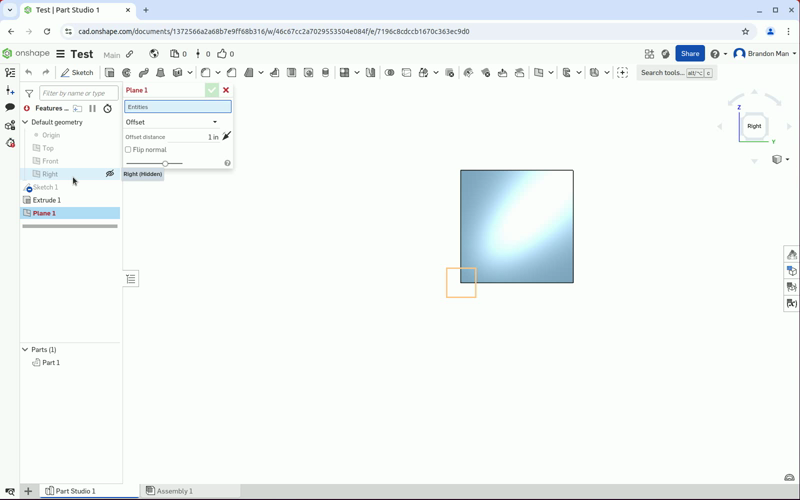
click(73, 176)
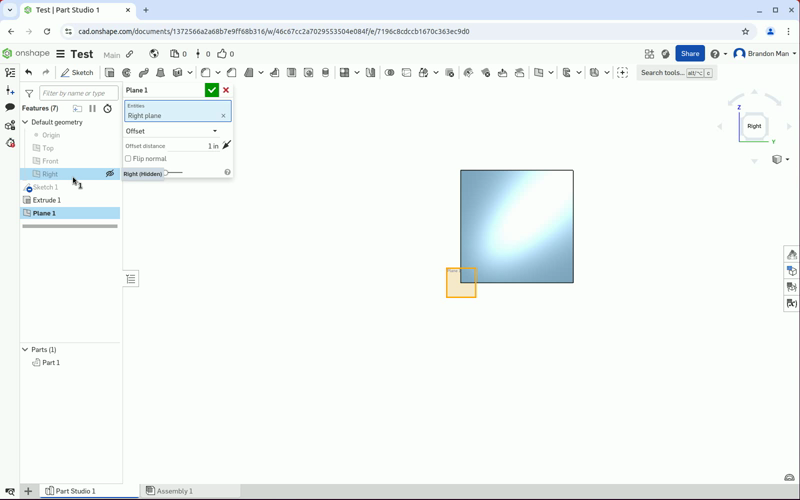
key(tab, 2)
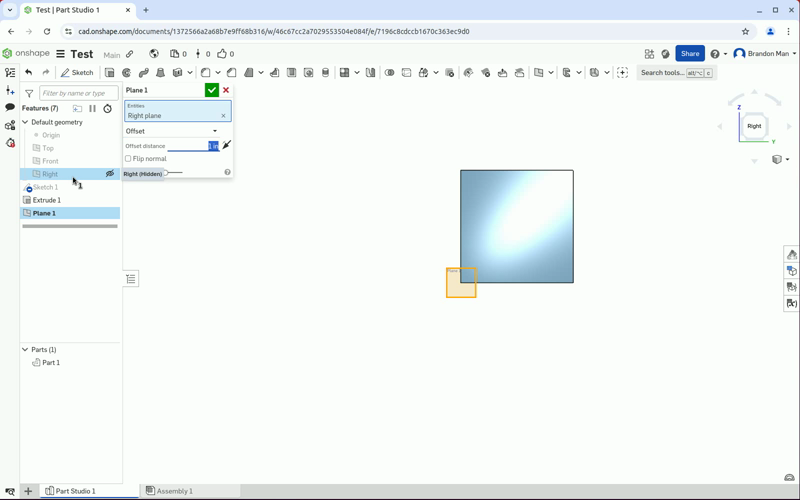
text(23.108)
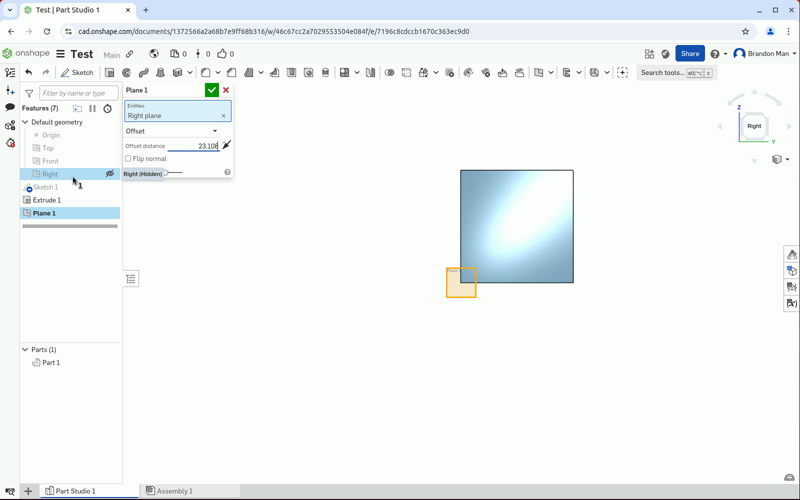
key(enter, 2)
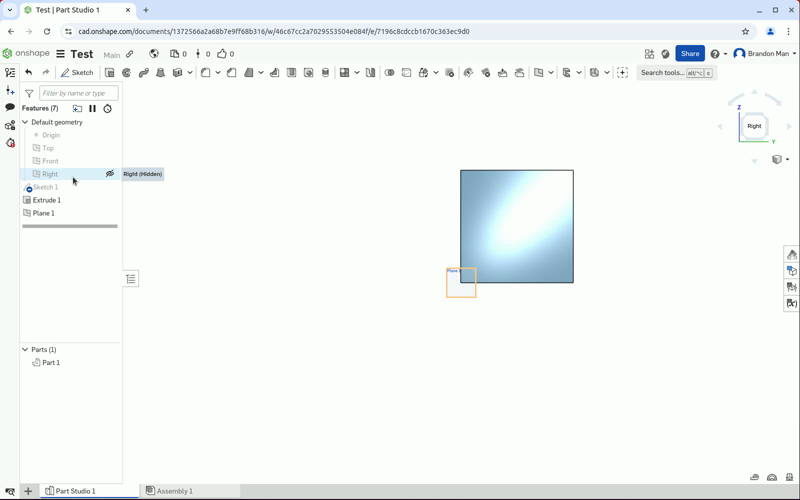
key(shift+s)
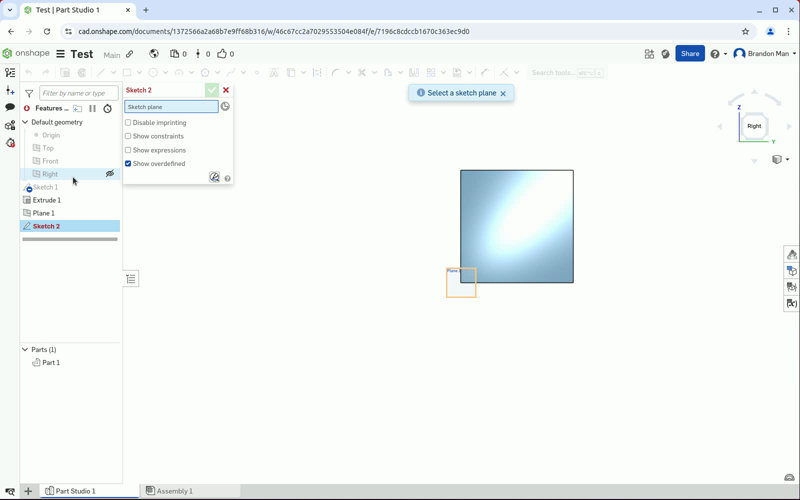
mouse_move(73, 215)
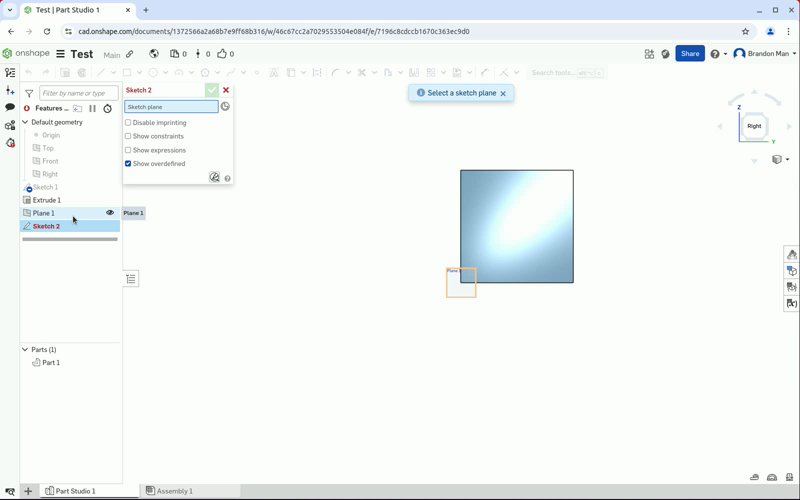
click(73, 215)
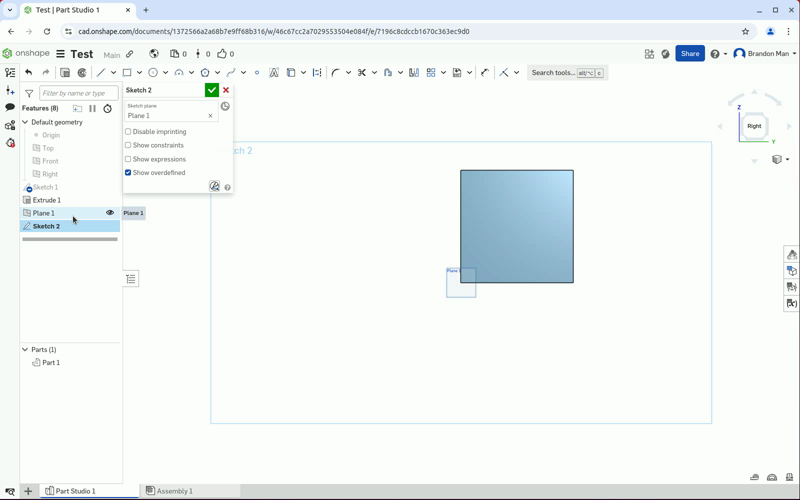
mouse_move(73, 352)
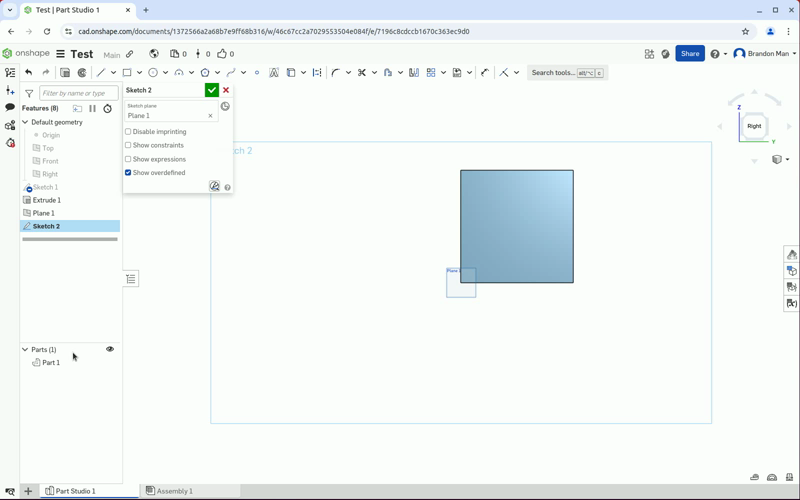
key(y)
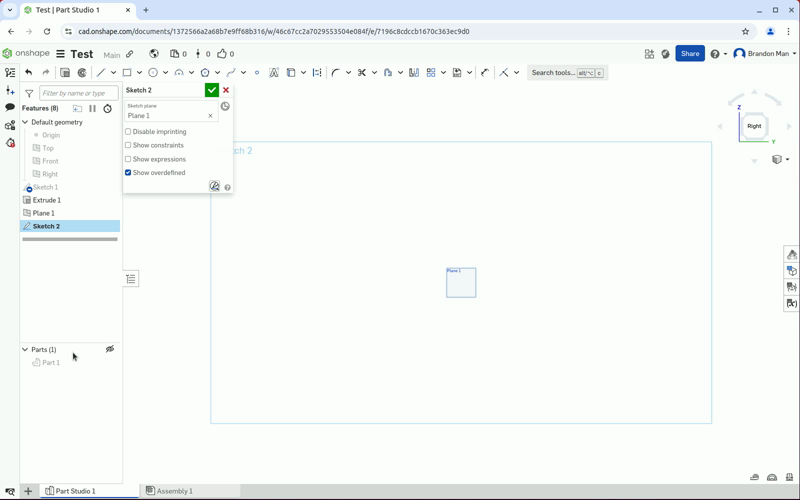
key(l)
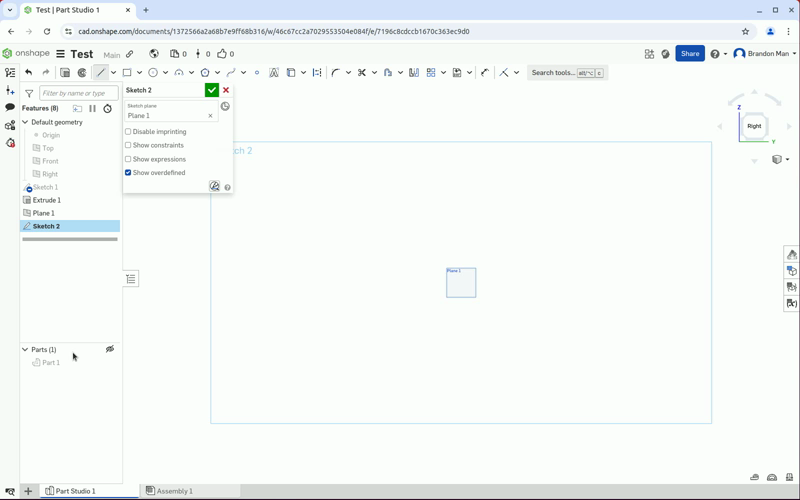
key_down(shift)
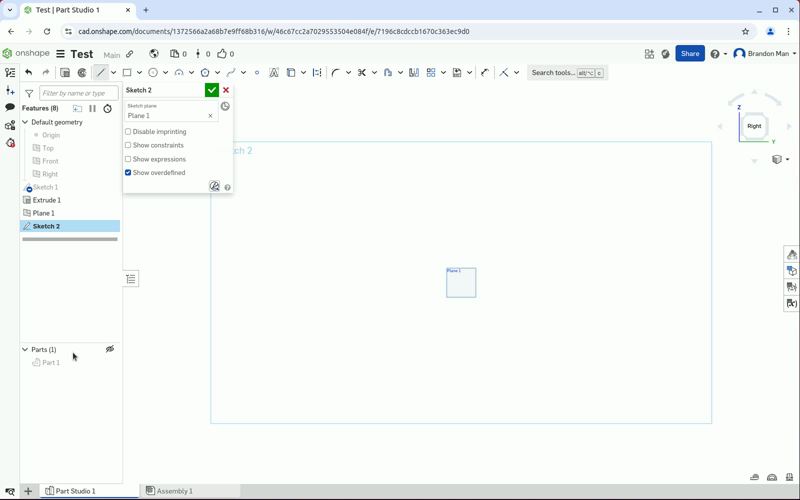
mouse_move(516, 226)
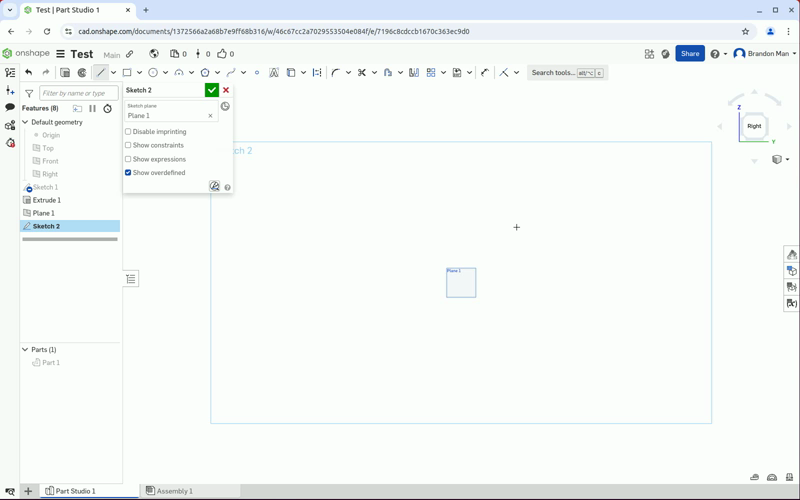
click(516, 226)
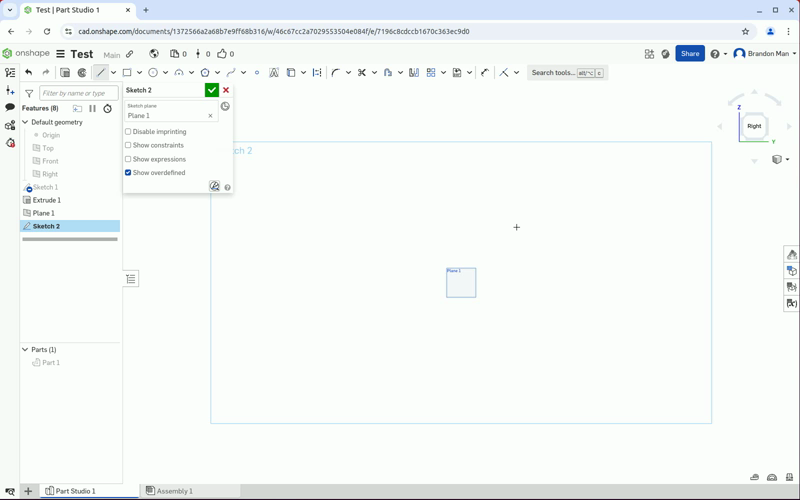
key_up(shift)
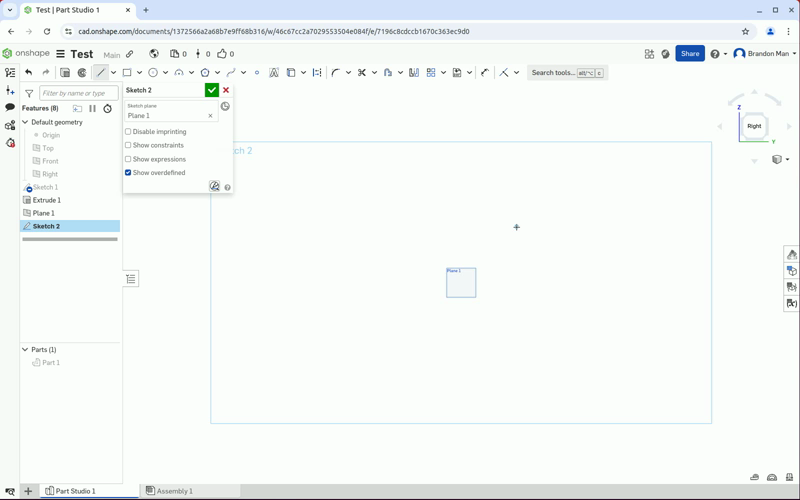
key_down(shift)
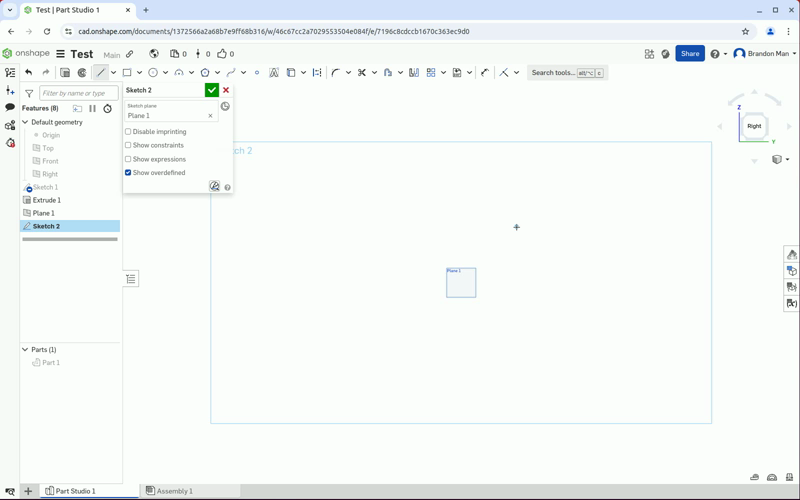
mouse_move(546, 226)
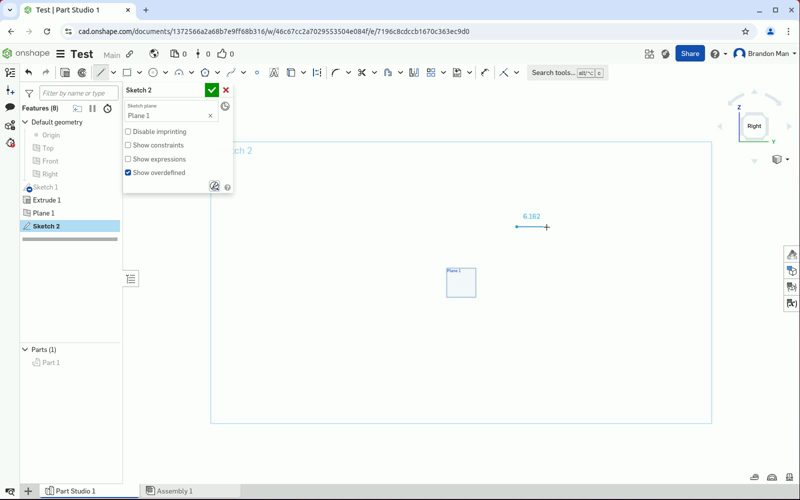
mouse_move(573, 226)
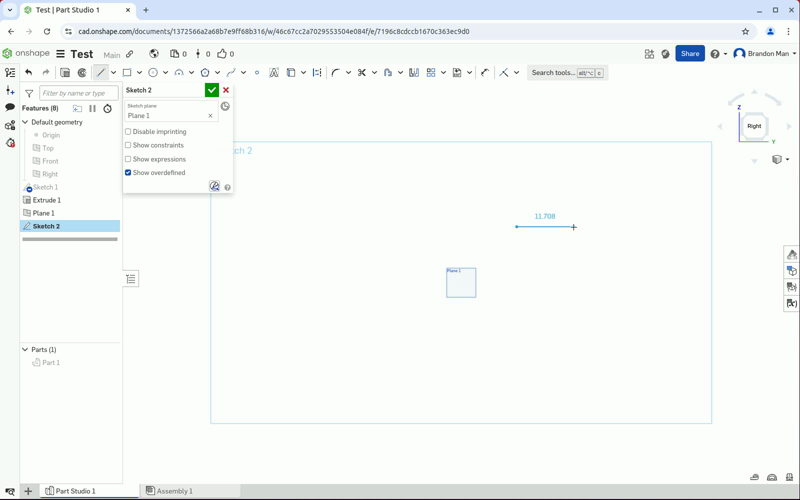
click(573, 226)
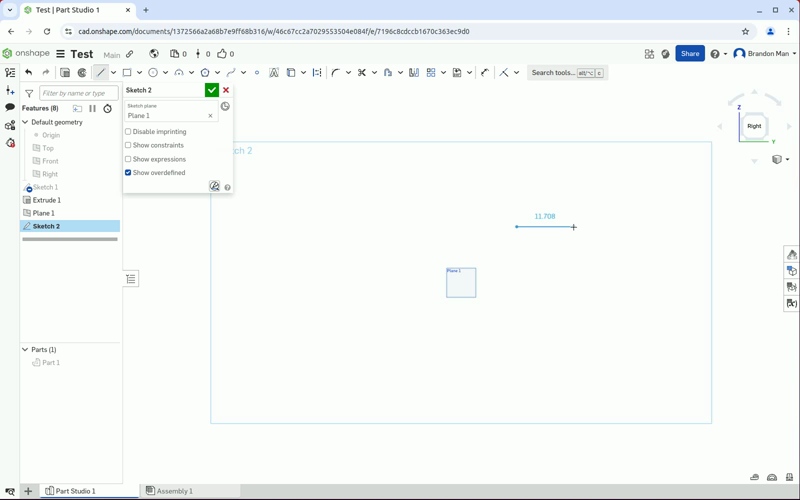
key_up(shift)
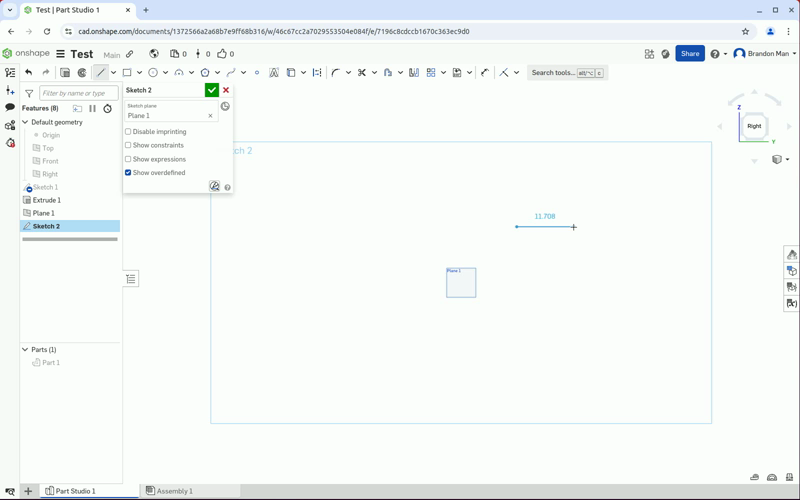
key_down(shift)
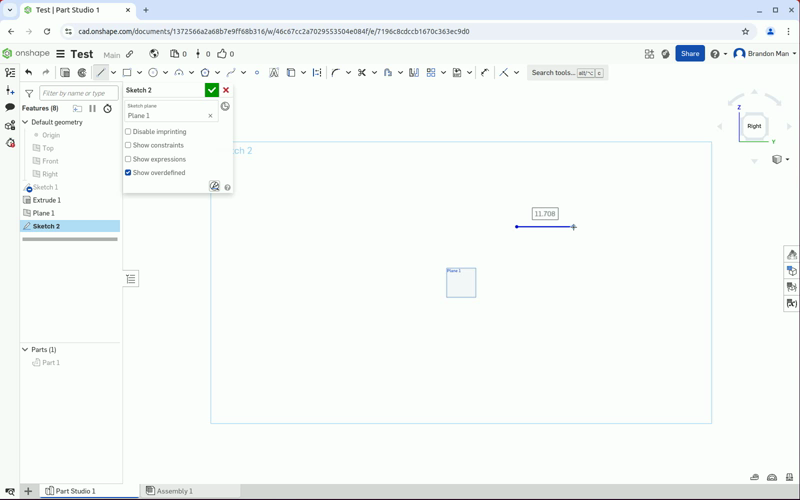
mouse_move(589, 226)
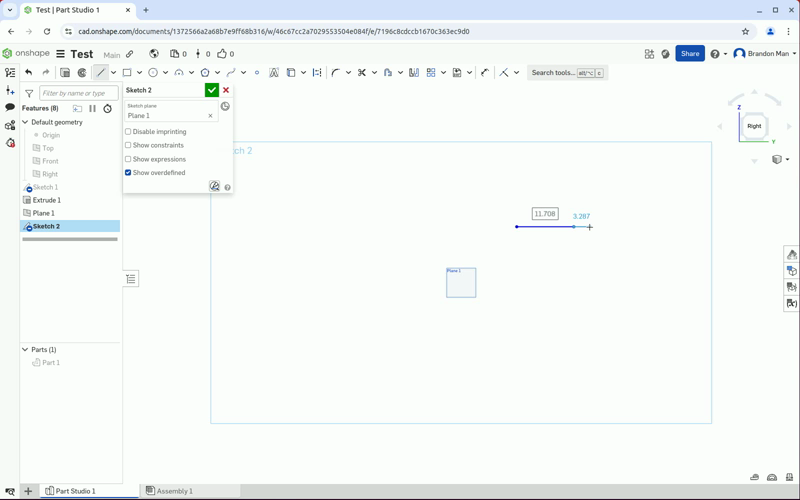
mouse_move(573, 169)
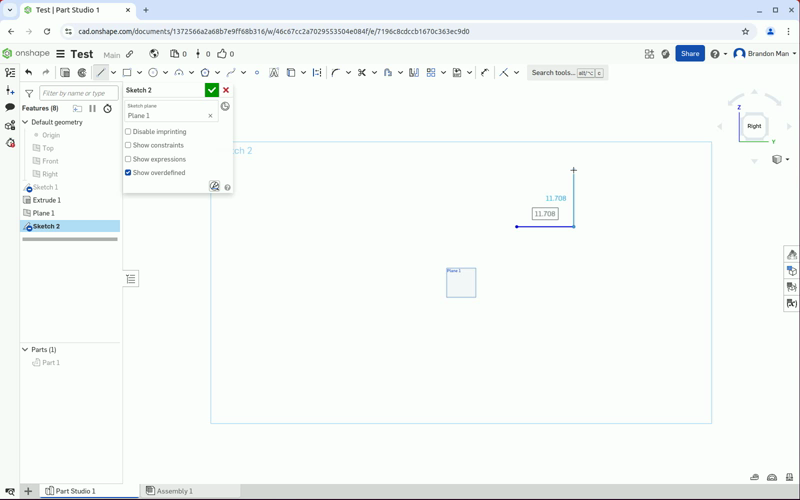
click(573, 169)
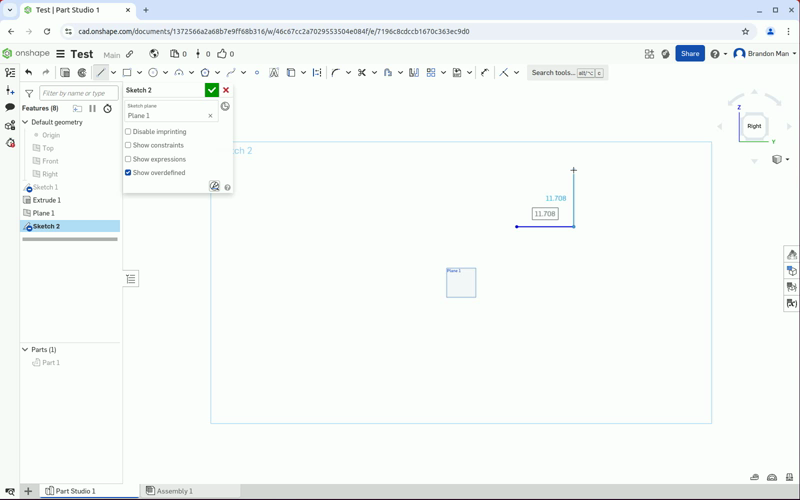
key_up(shift)
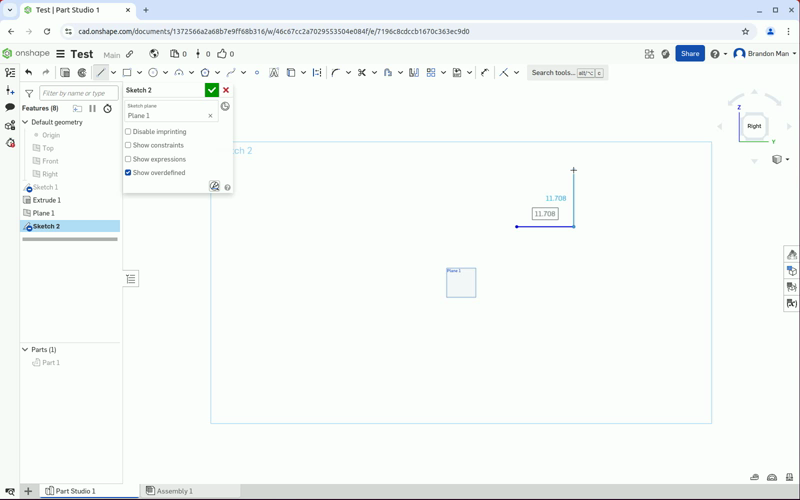
key_down(shift)
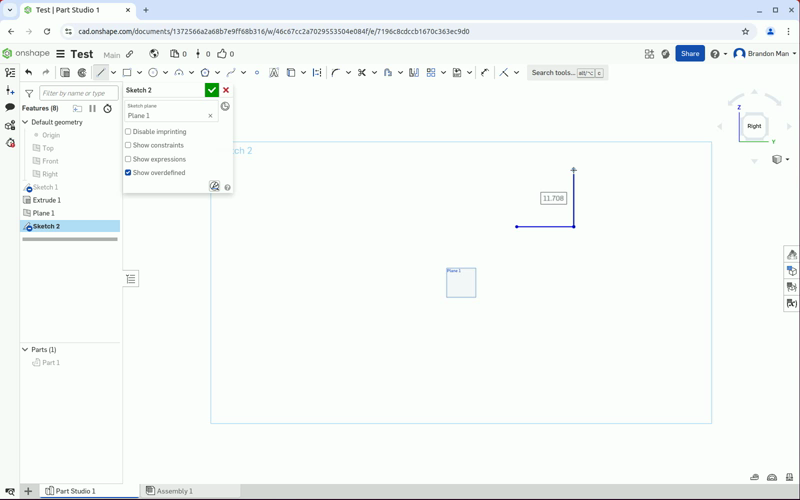
mouse_move(589, 169)
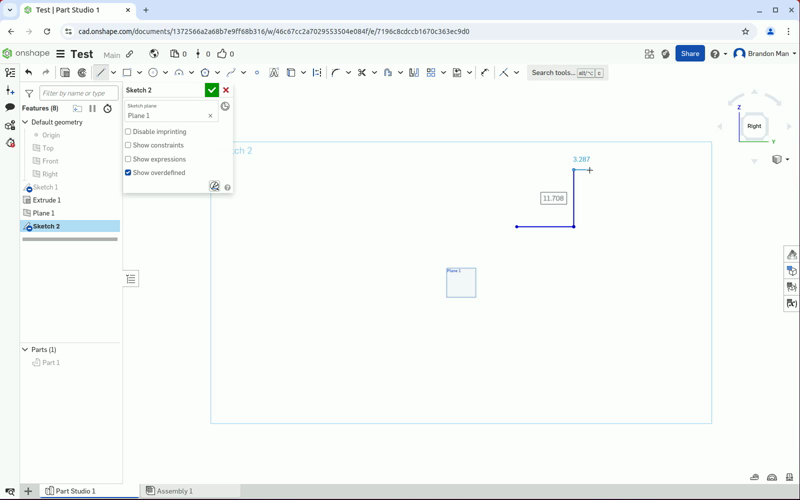
mouse_move(516, 169)
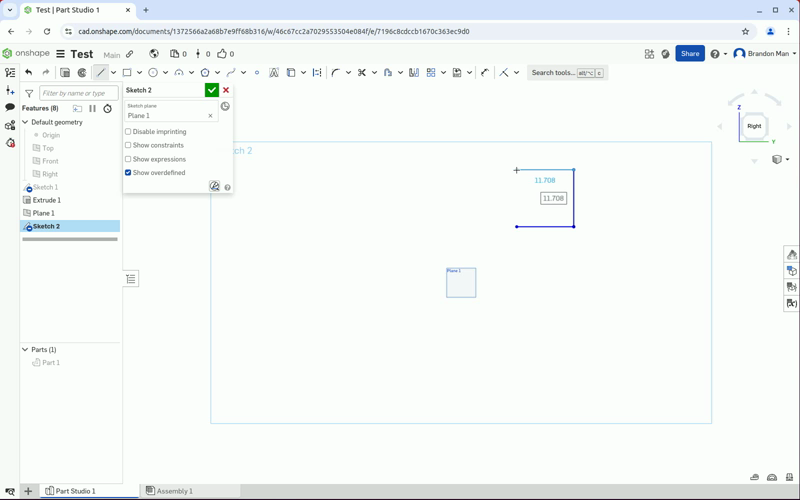
click(516, 169)
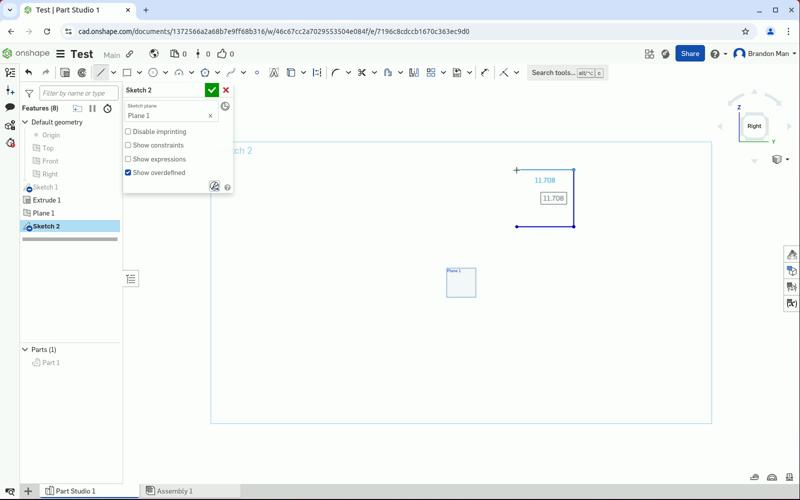
key_up(shift)
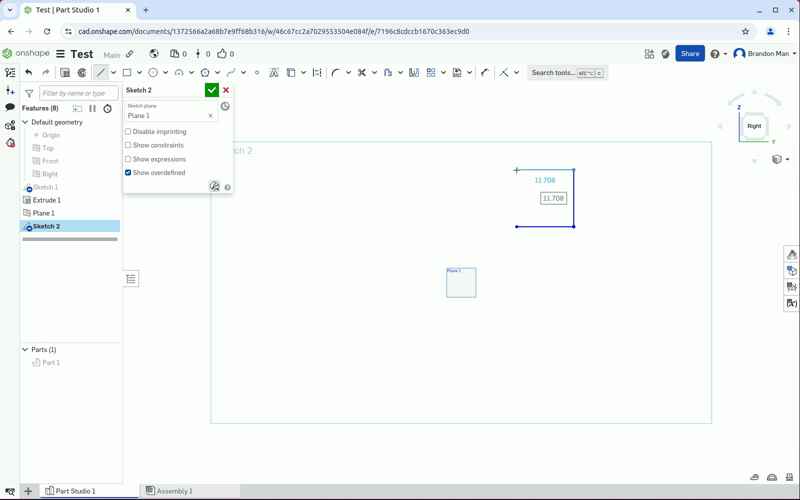
mouse_move(546, 169)
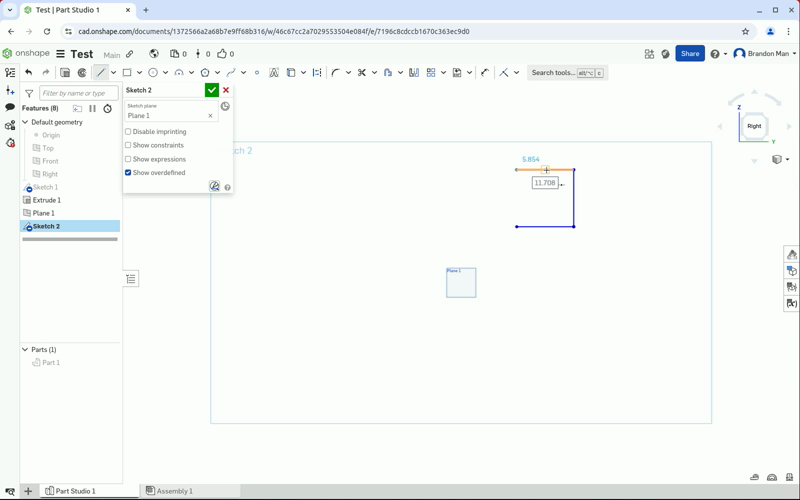
key_down(shift)
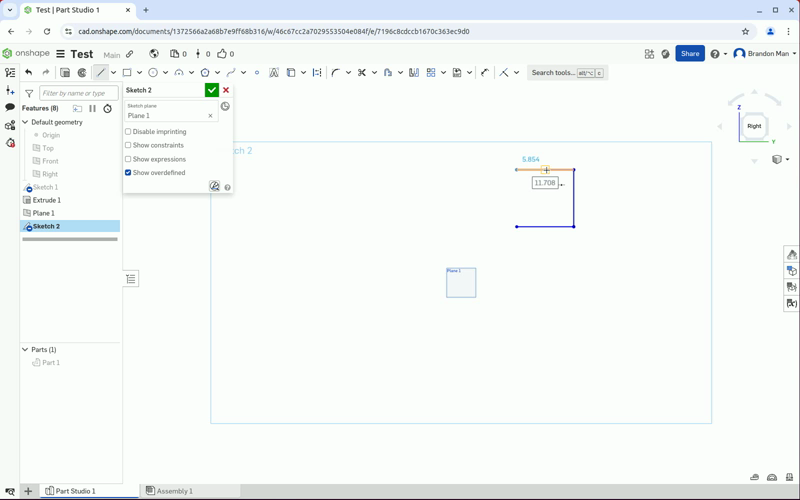
mouse_move(516, 226)
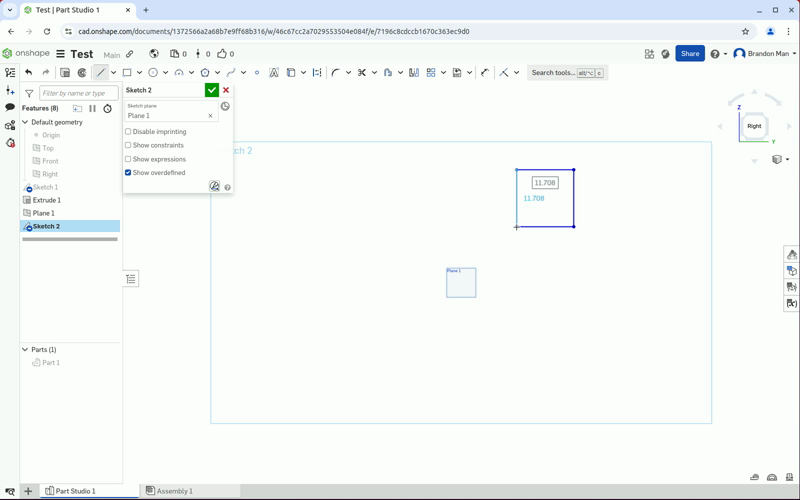
key_up(shift)
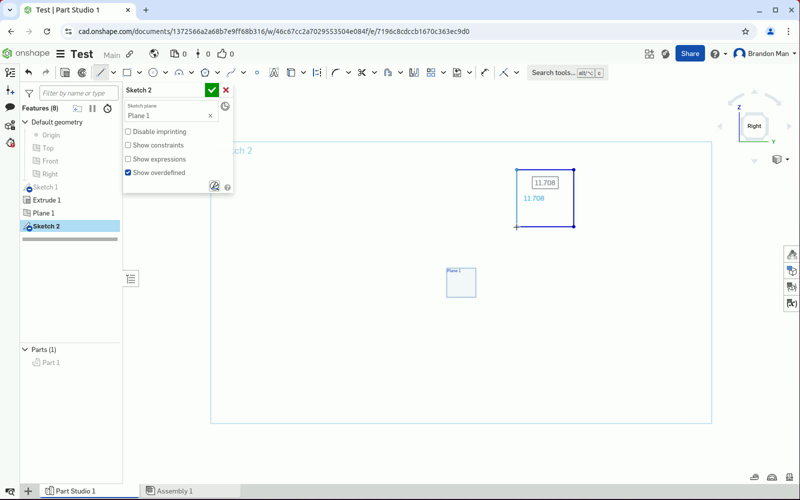
click(516, 226)
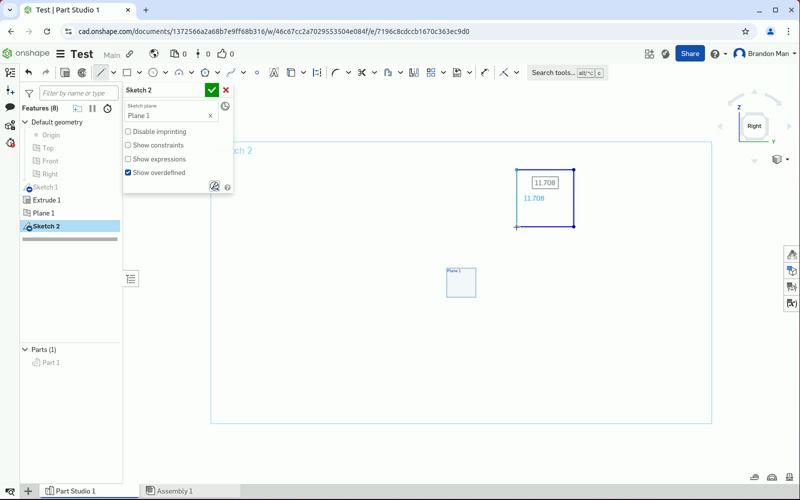
key(esc)
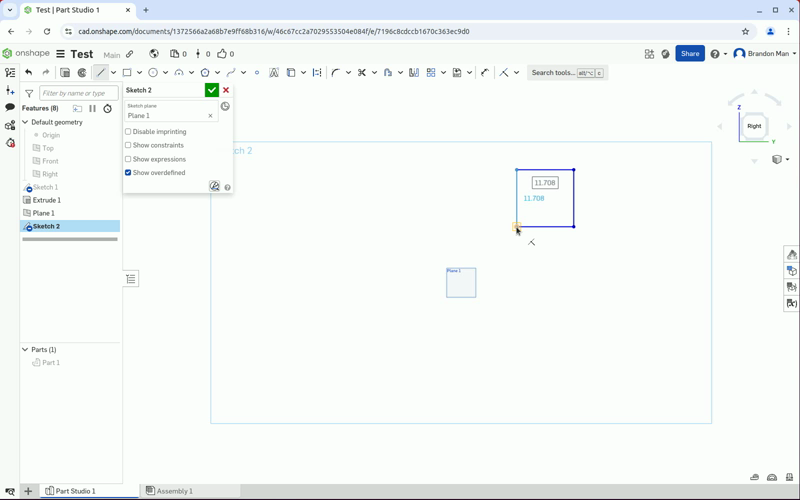
mouse_move(571, 201)
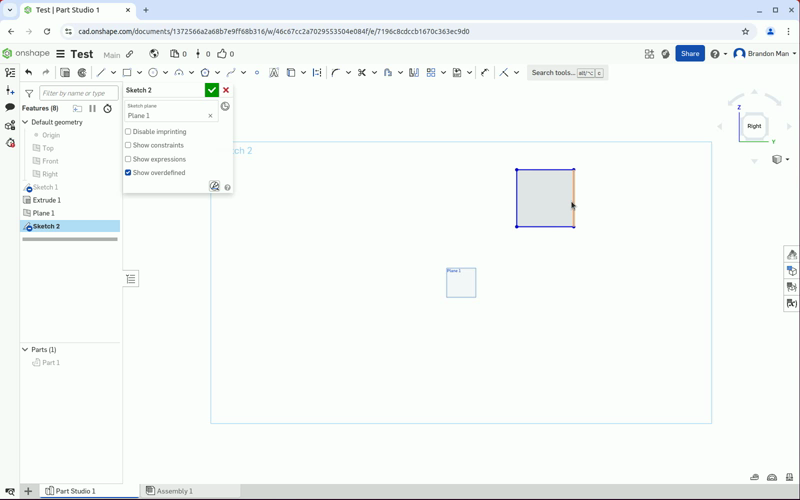
click(571, 201)
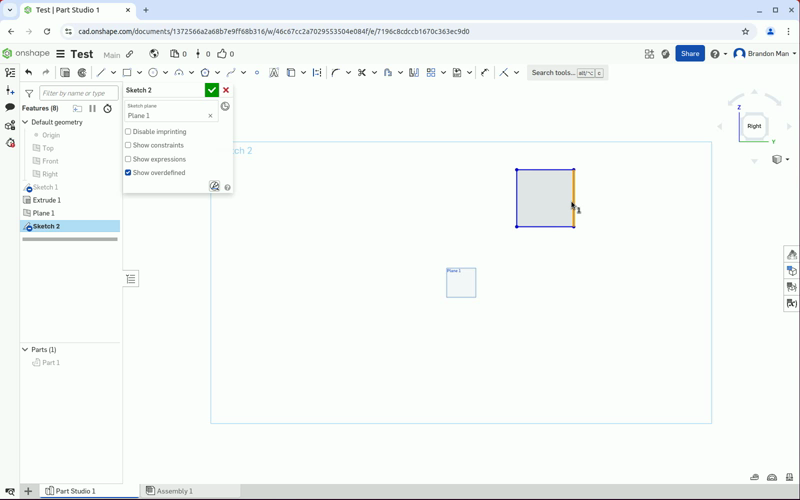
mouse_move(73, 352)
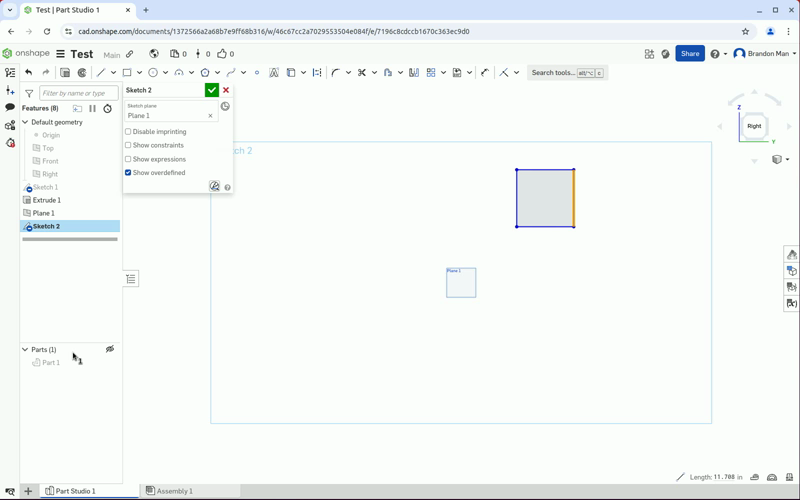
key(shift+y)
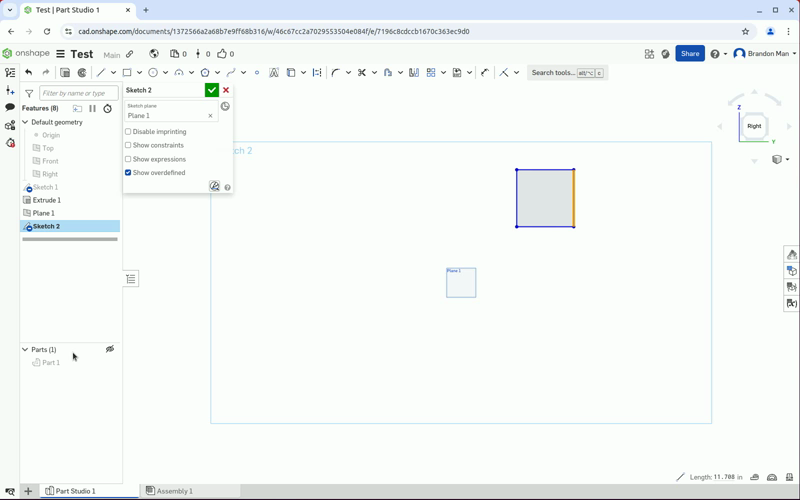
key(shift+e)
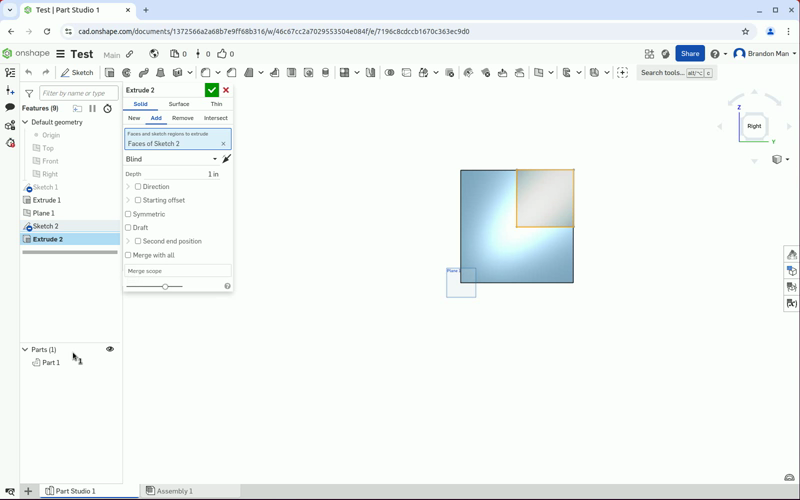
mouse_move(143, 106)
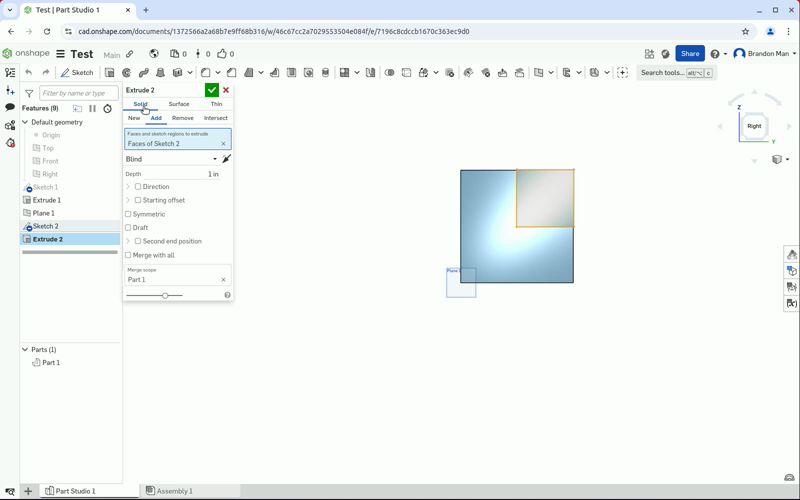
click(143, 106)
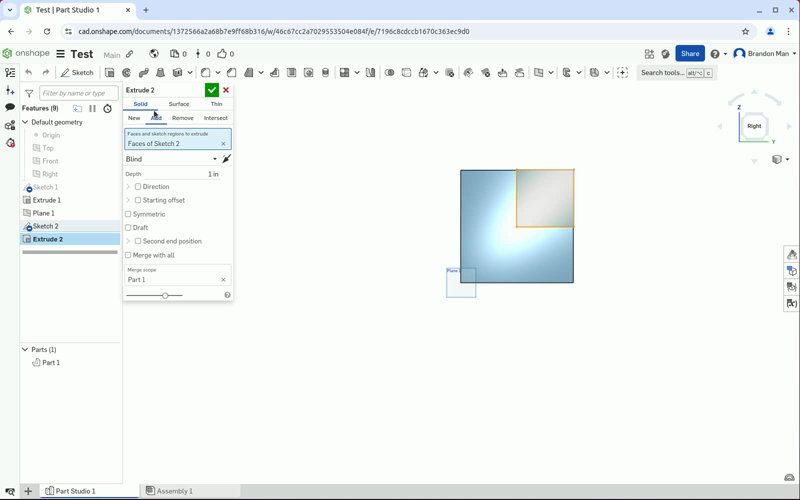
mouse_move(186, 120)
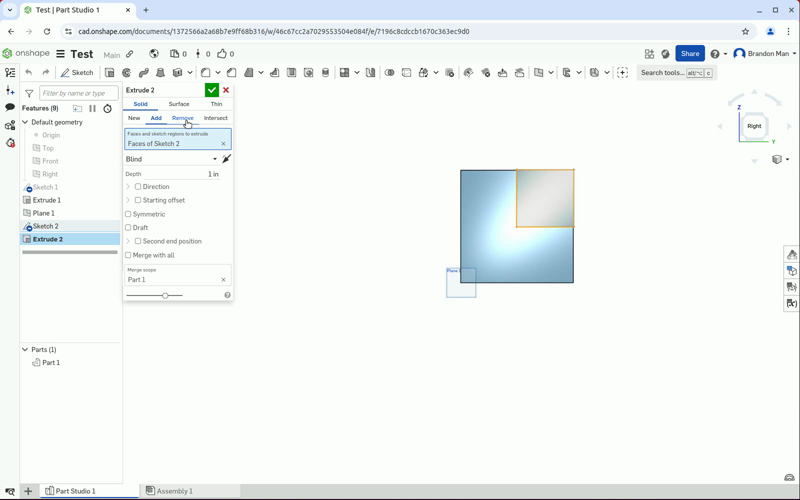
click(186, 120)
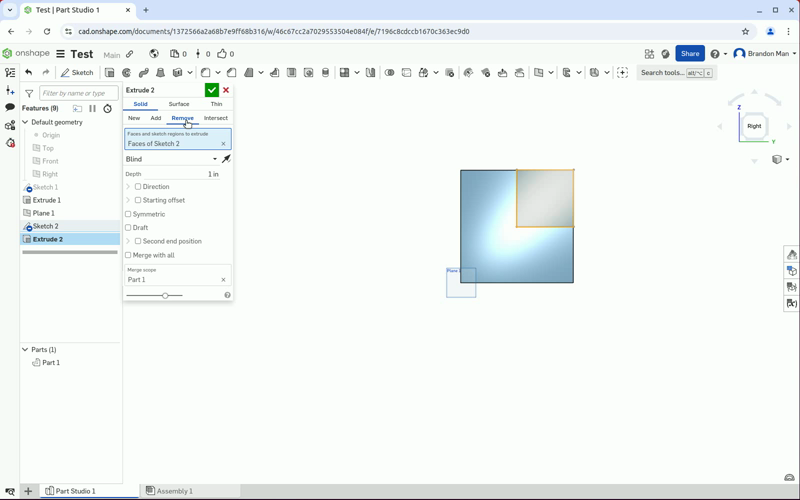
key(tab, 4)
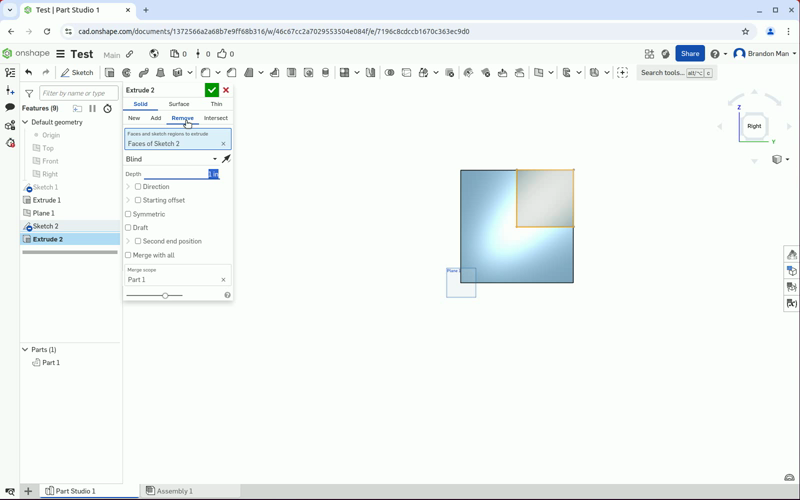
text(11.554)
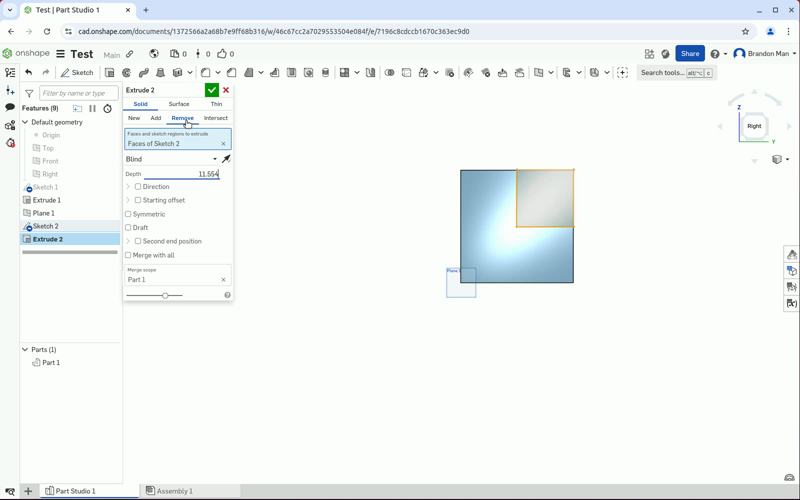
key(tab, 6)
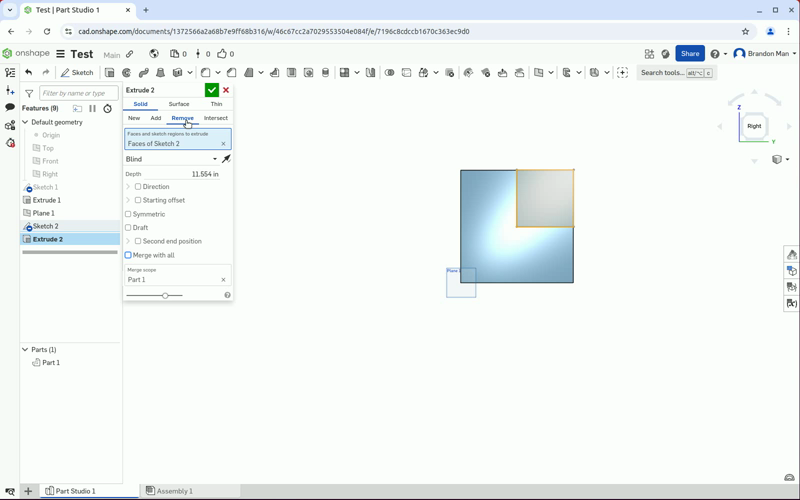
key(space)
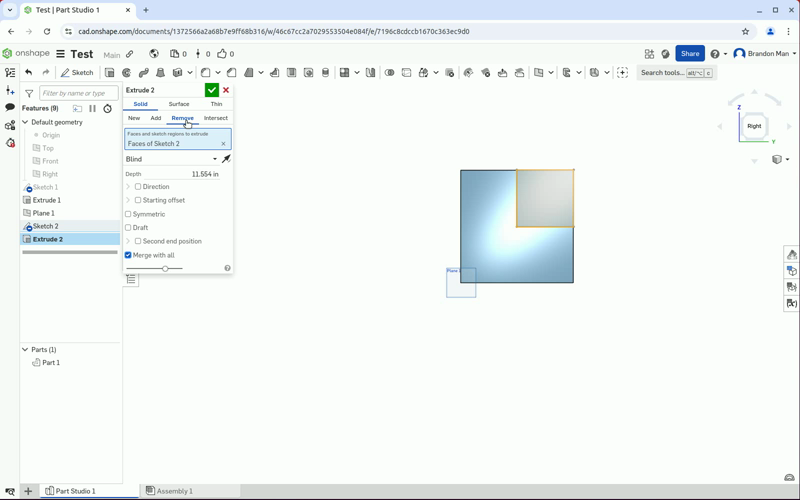
key(enter)
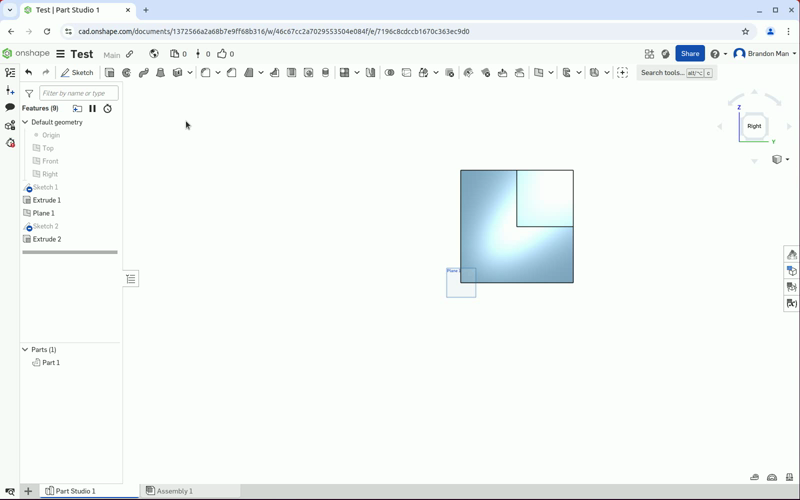
key(shift+h)
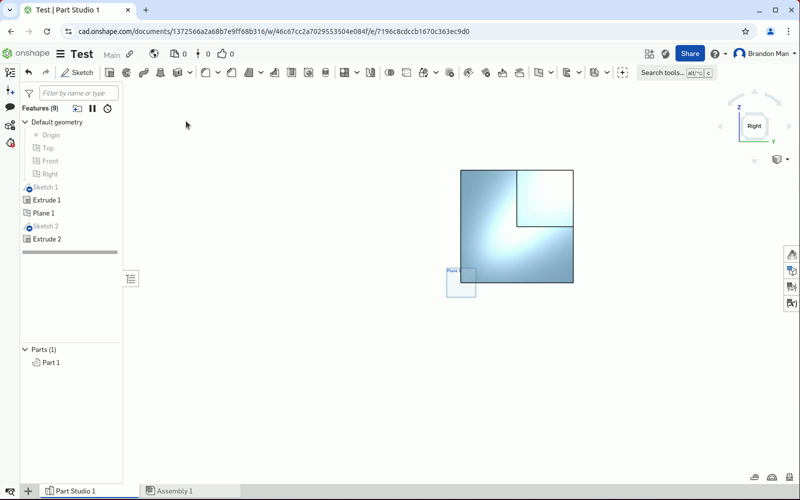
key(shift+h)
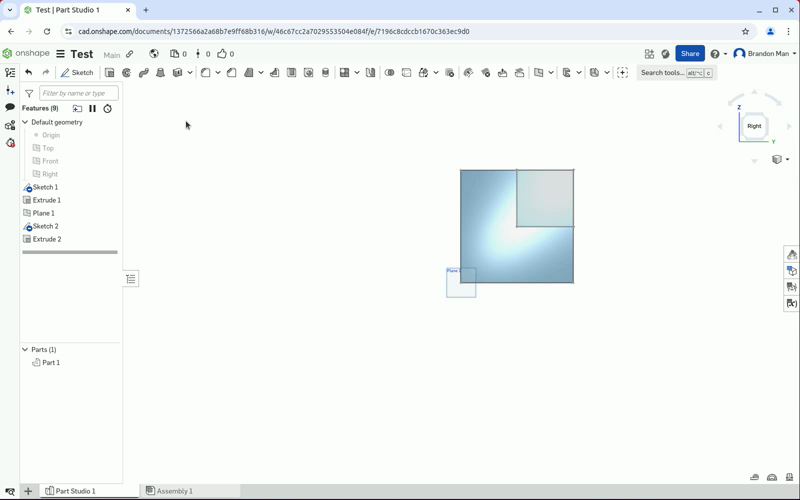
key(shift+7)
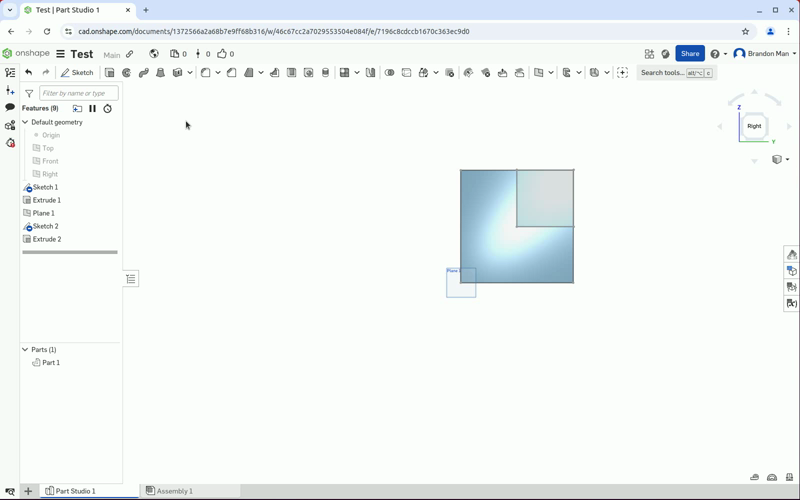
key(right, 2)
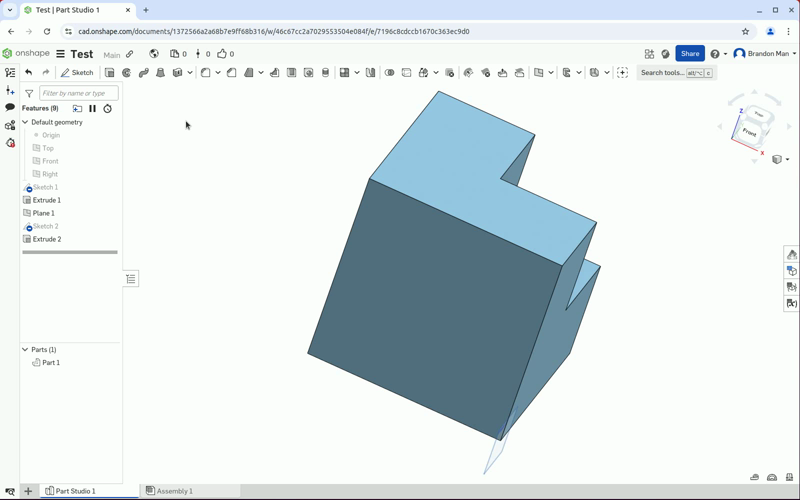
key(down, 2)
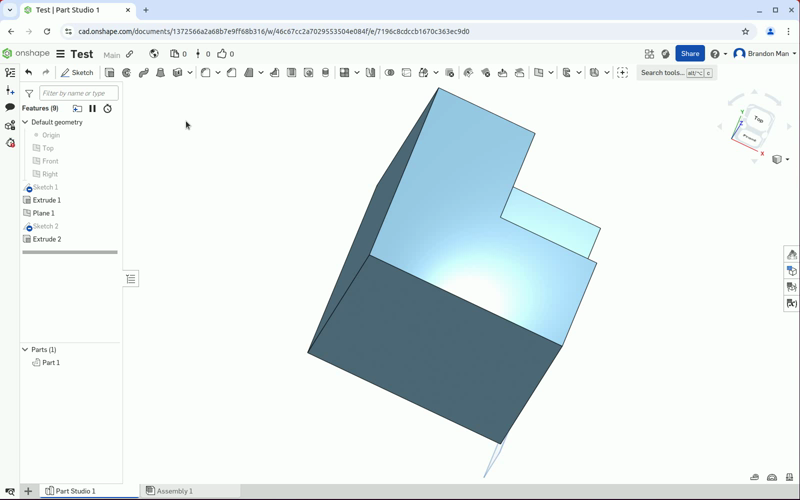
key(up, 2)
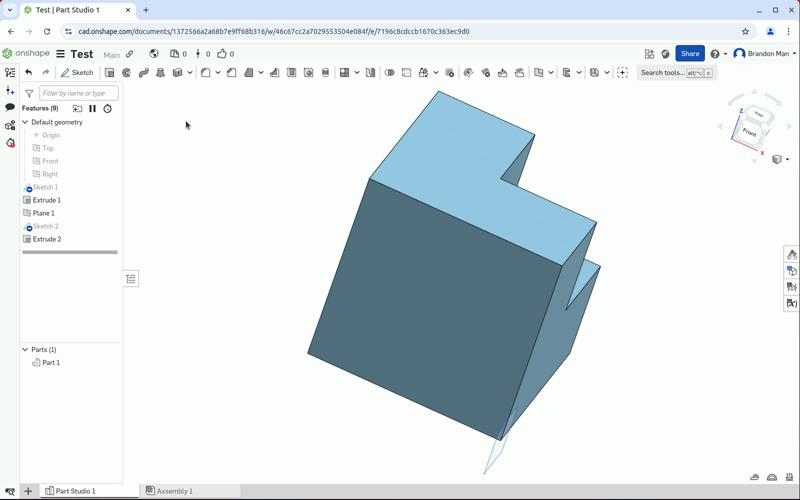
key(left, 2)
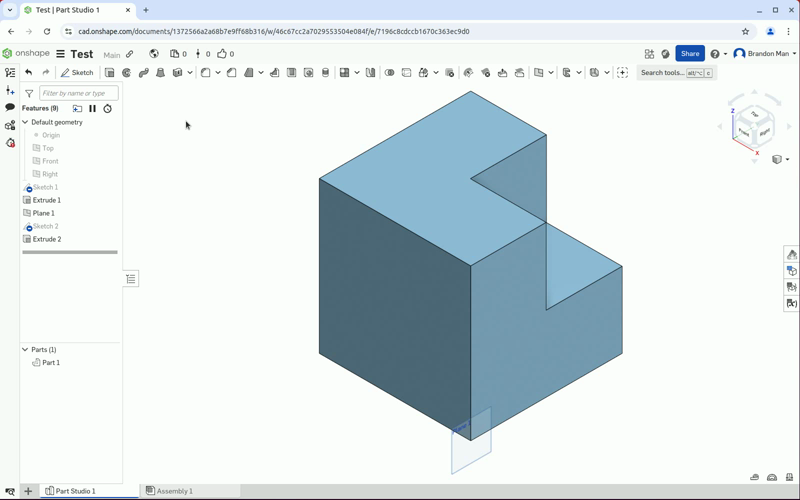
mouse_move(73, 189)
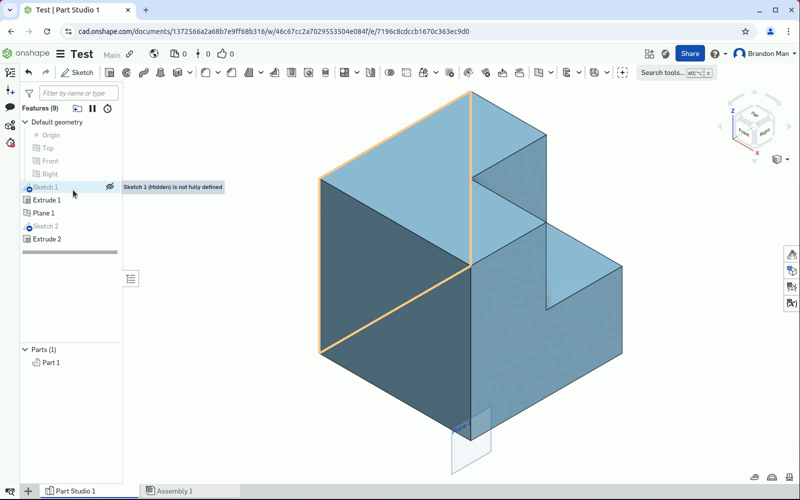
click(73, 189)